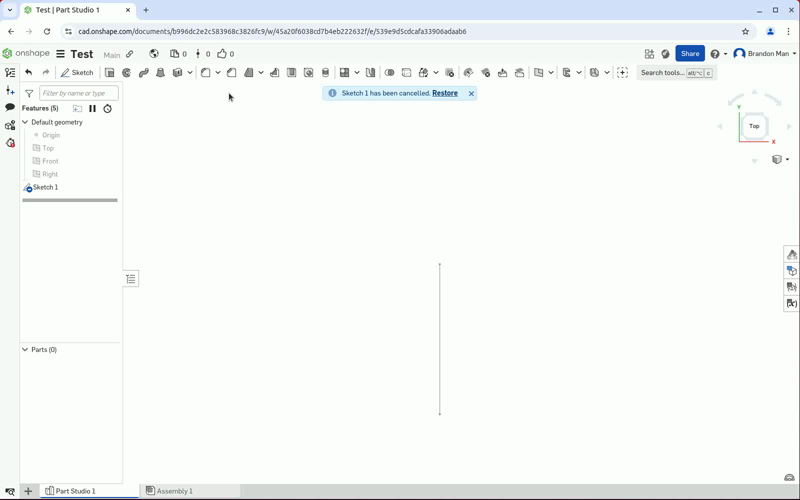
key(shift+h)
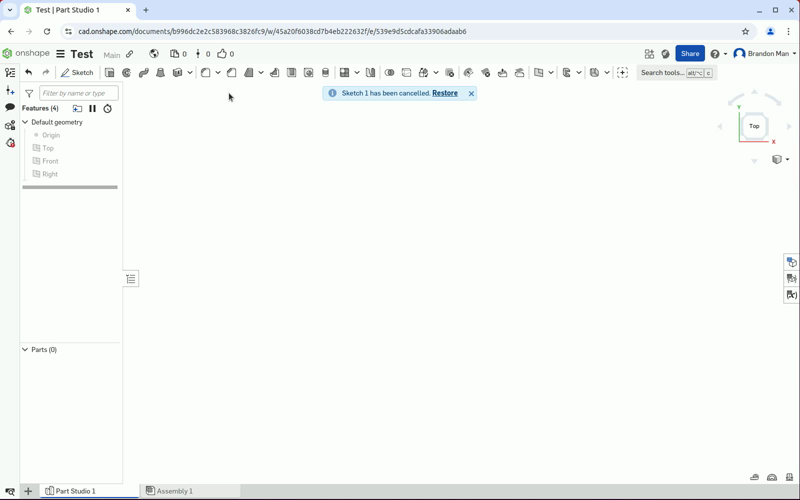
mouse_move(73, 352)
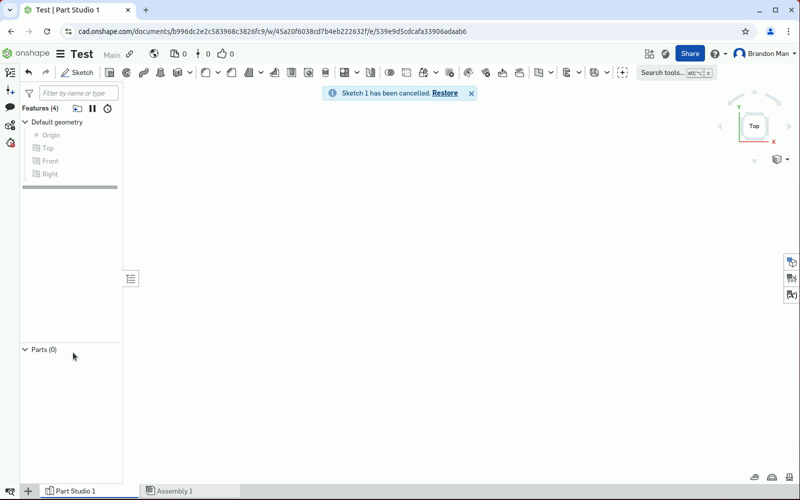
key(y)
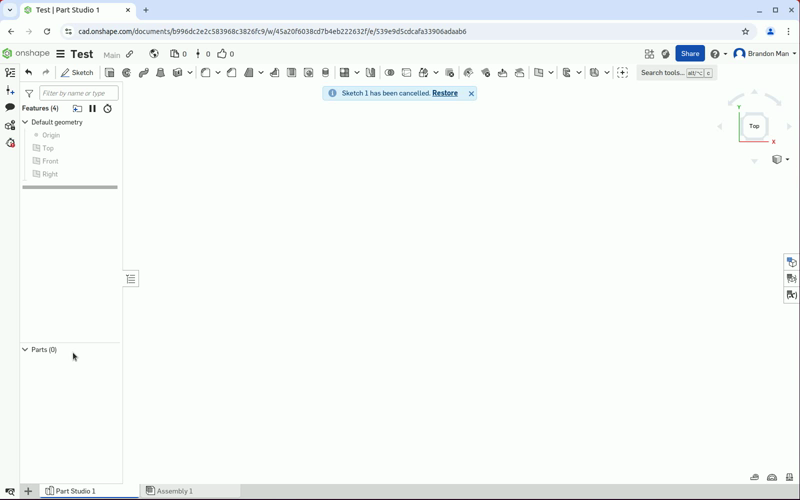
key(shift+p)
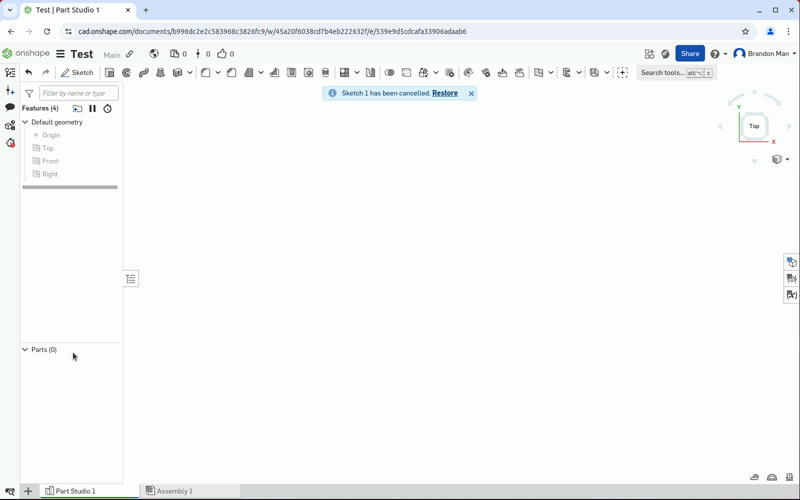
key(space)
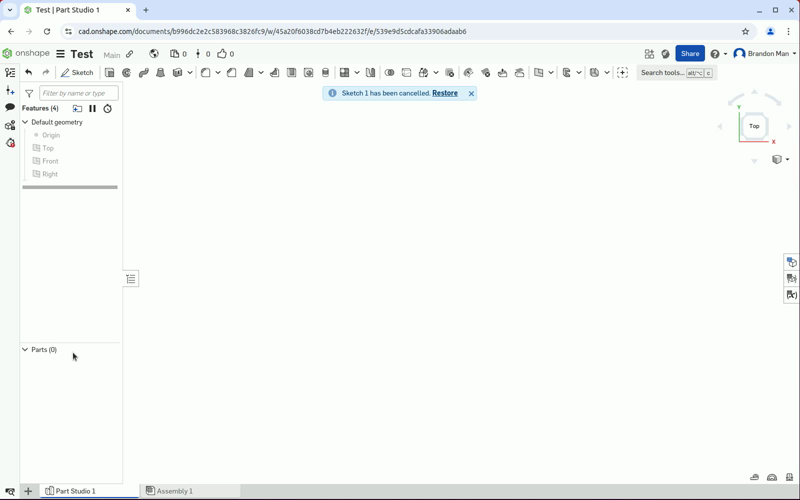
key_down(shift)
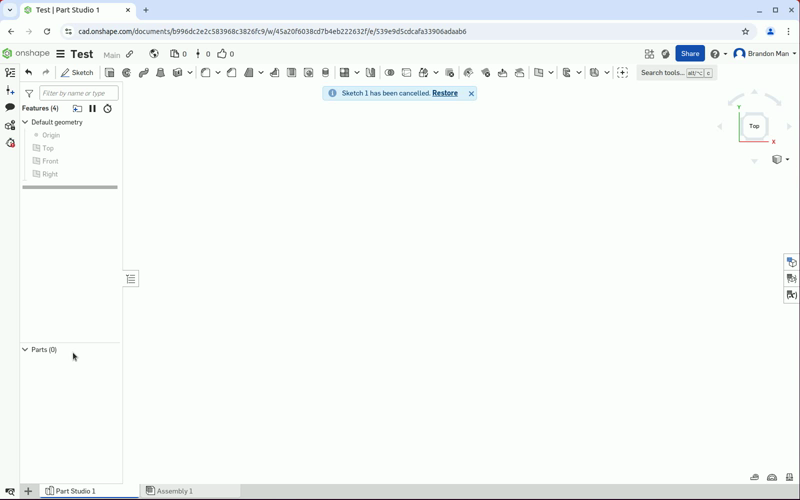
key(up)
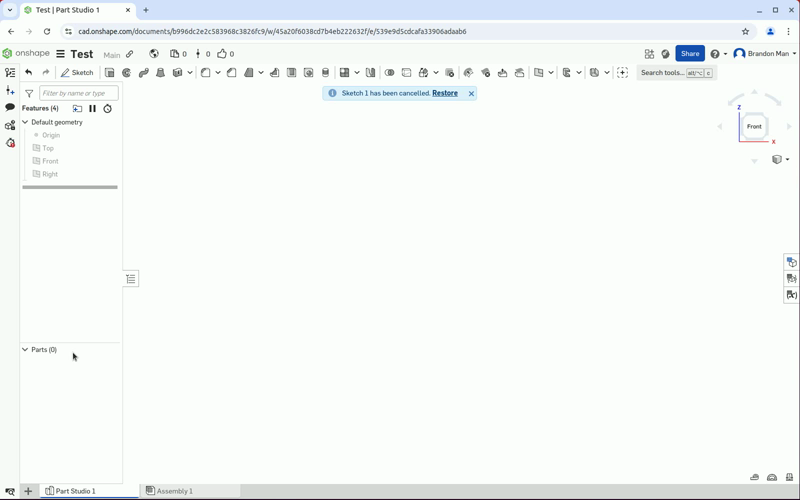
key_up(shift)
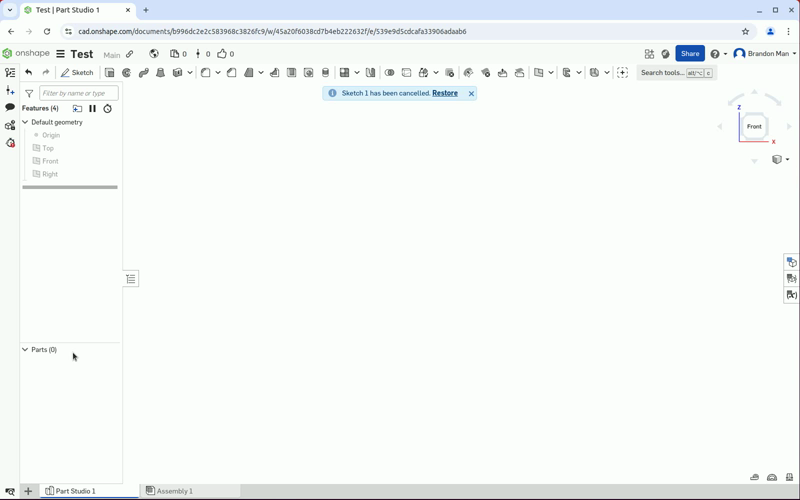
mouse_move(73, 352)
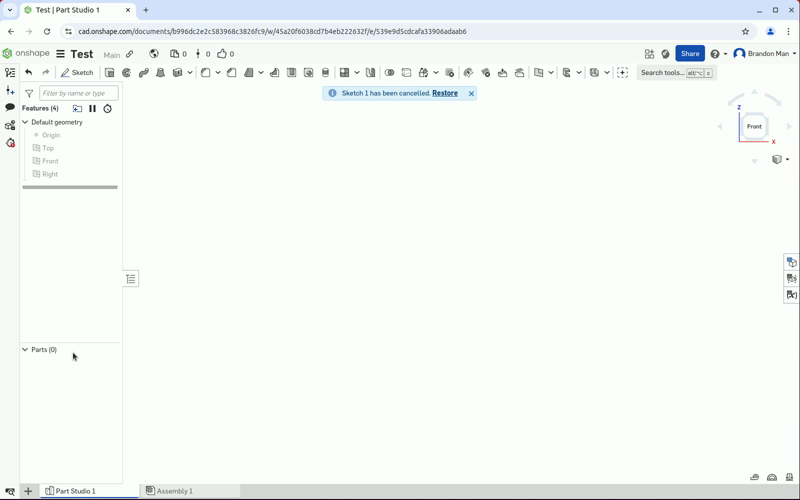
key(shift+y)
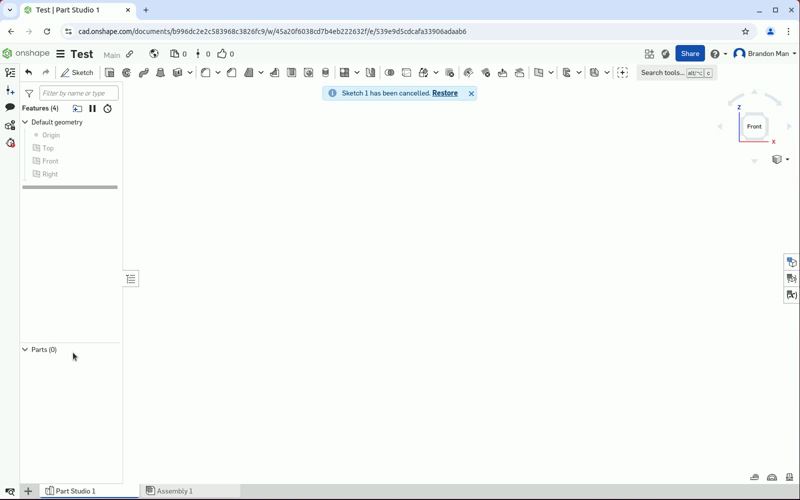
key(shift+s)
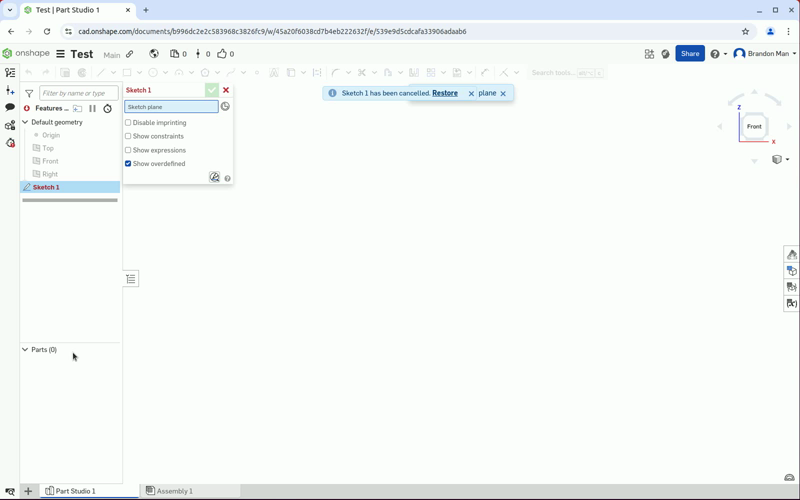
mouse_move(73, 163)
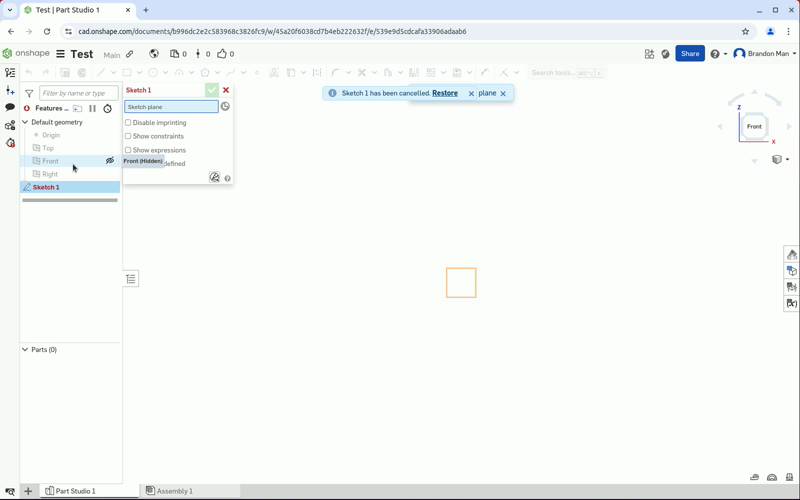
click(73, 163)
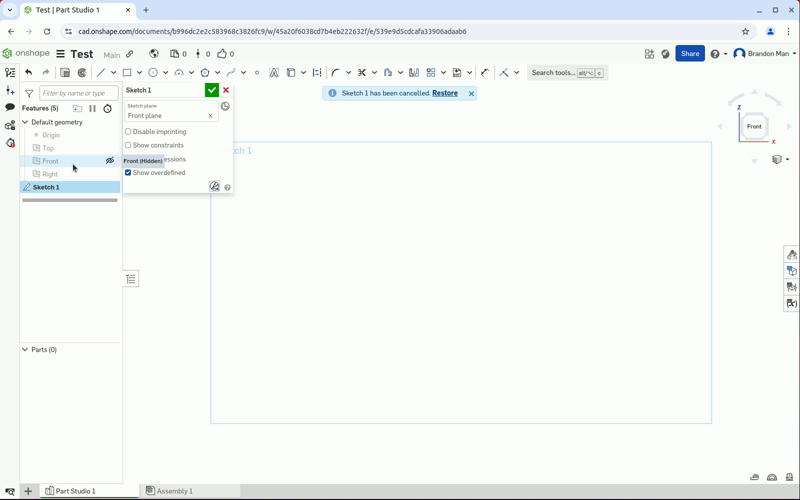
mouse_move(73, 352)
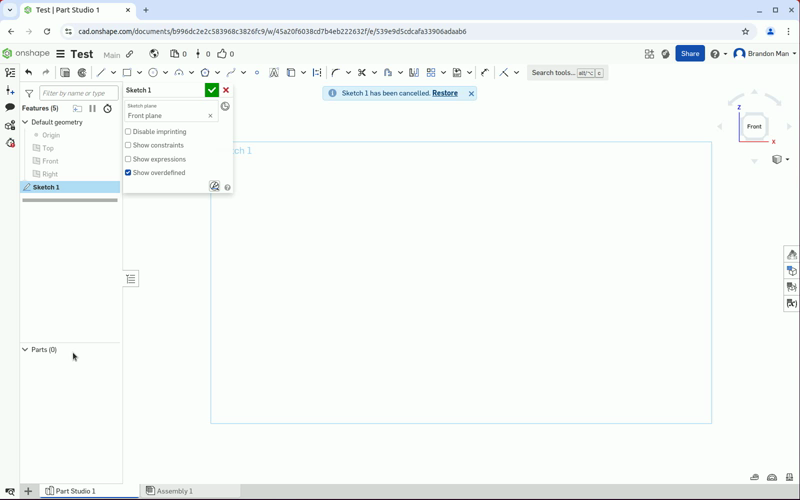
key(y)
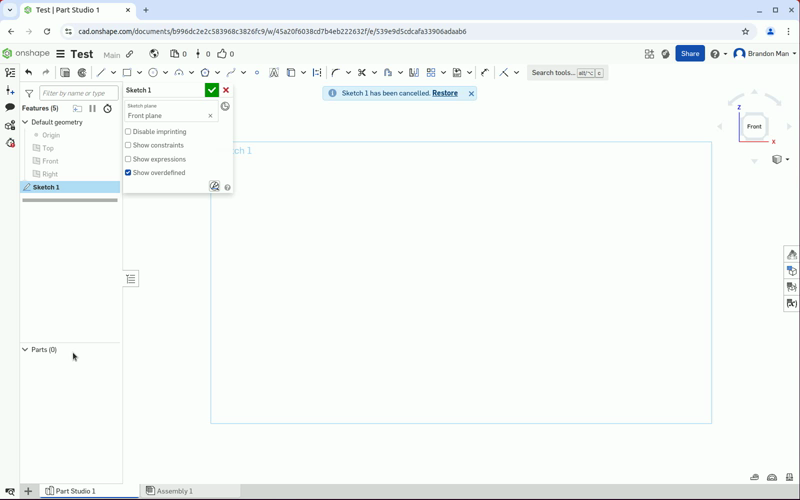
key(c)
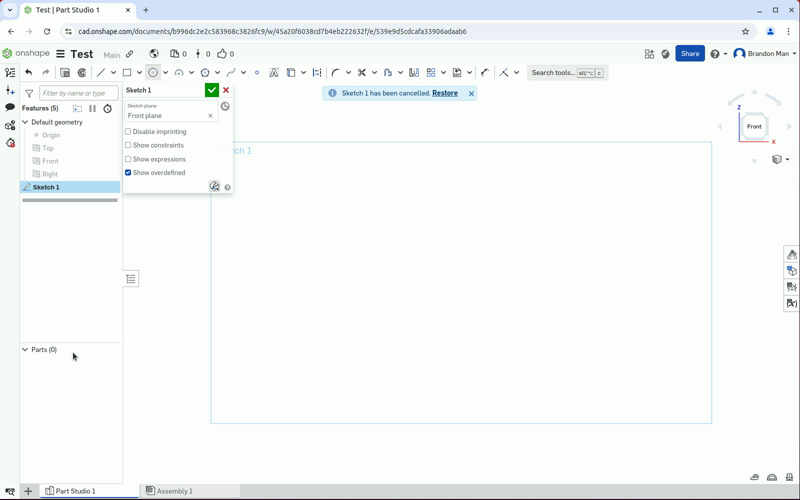
key_down(shift)
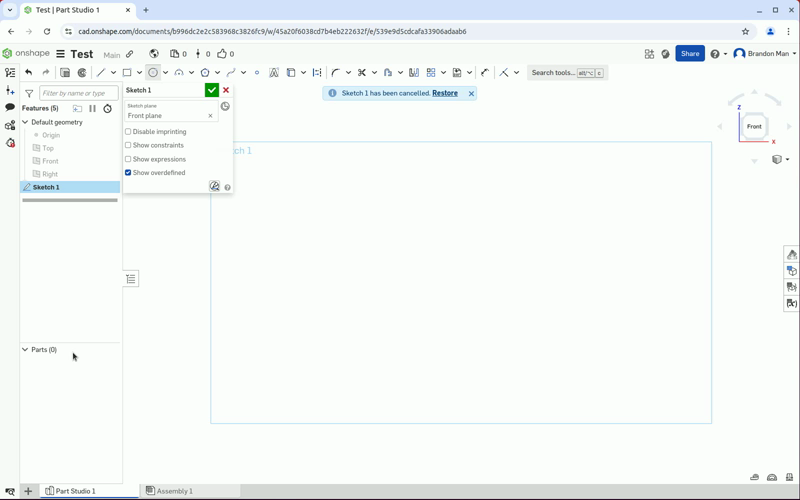
mouse_move(461, 282)
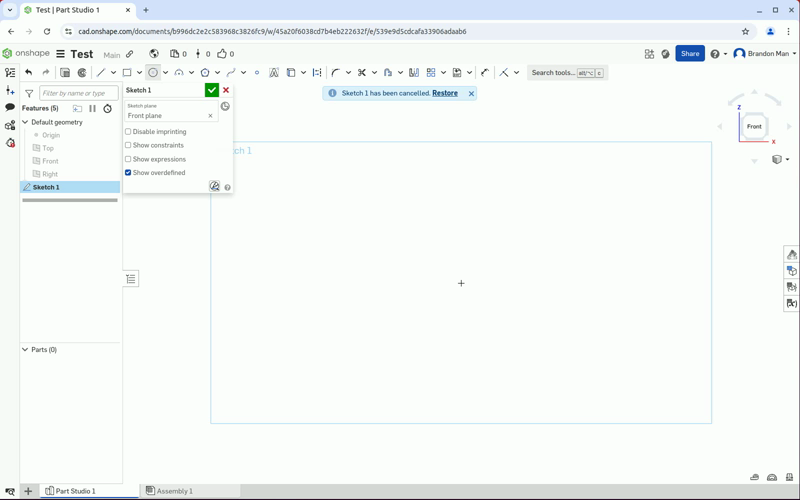
click(461, 282)
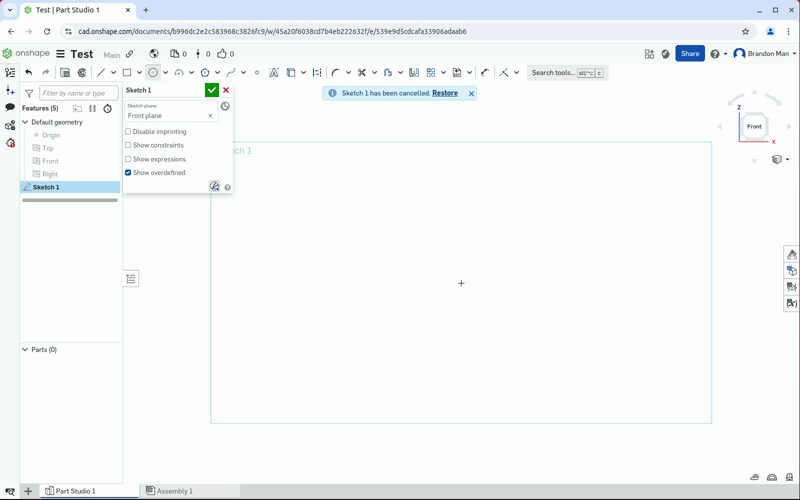
key_up(shift)
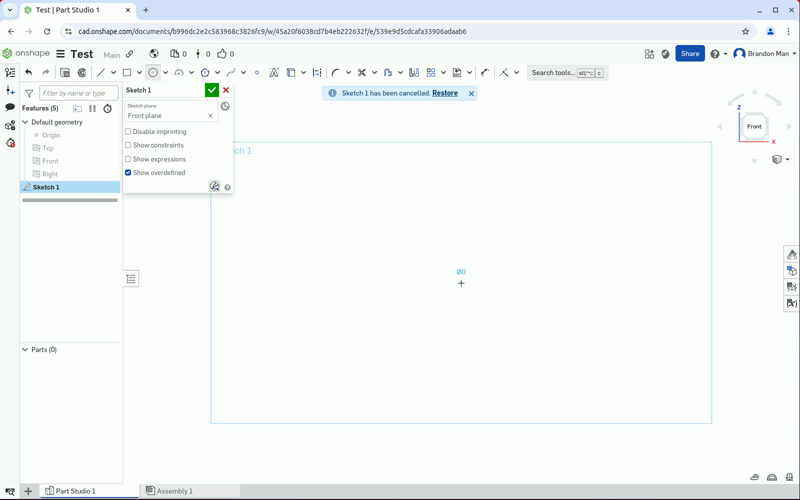
mouse_move(476, 282)
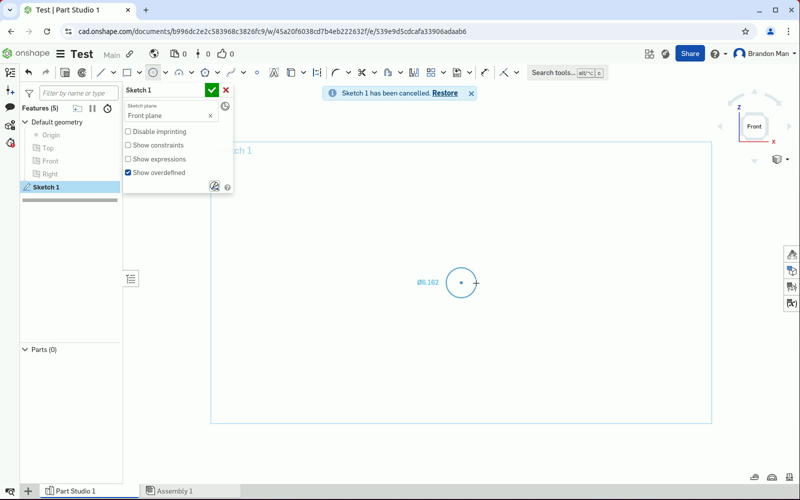
click(476, 282)
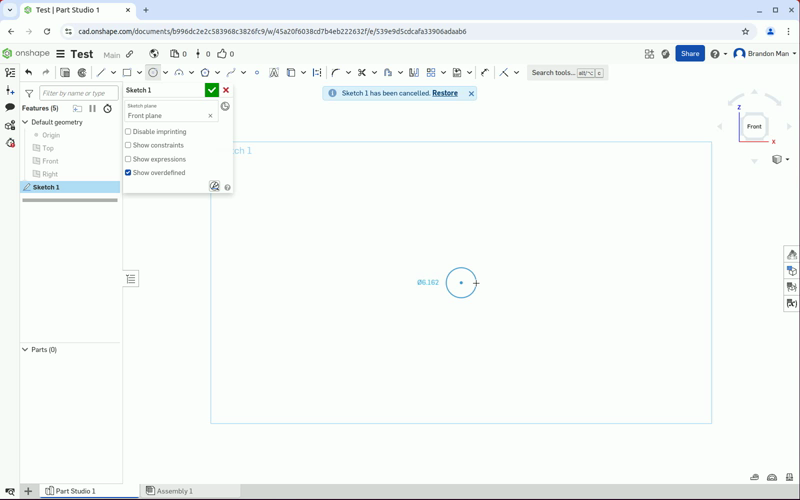
key(esc)
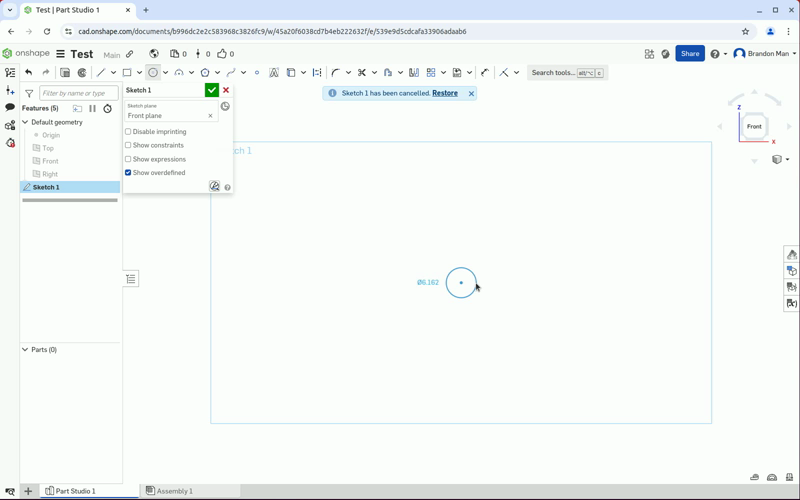
mouse_move(454, 282)
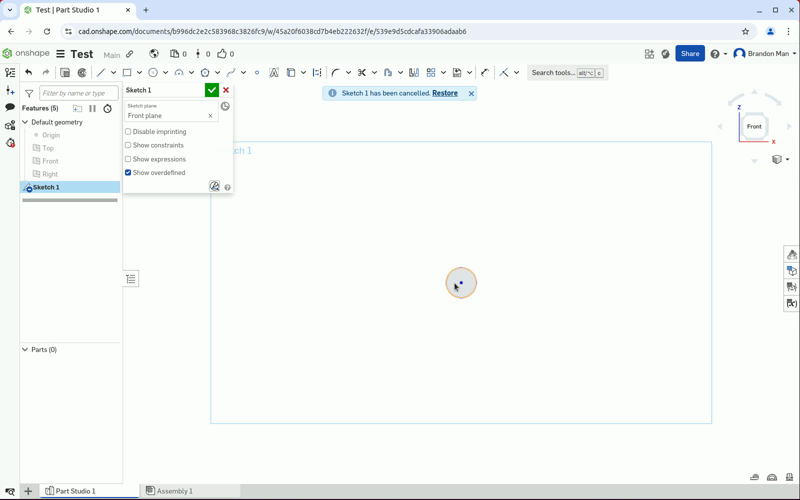
scroll(6)
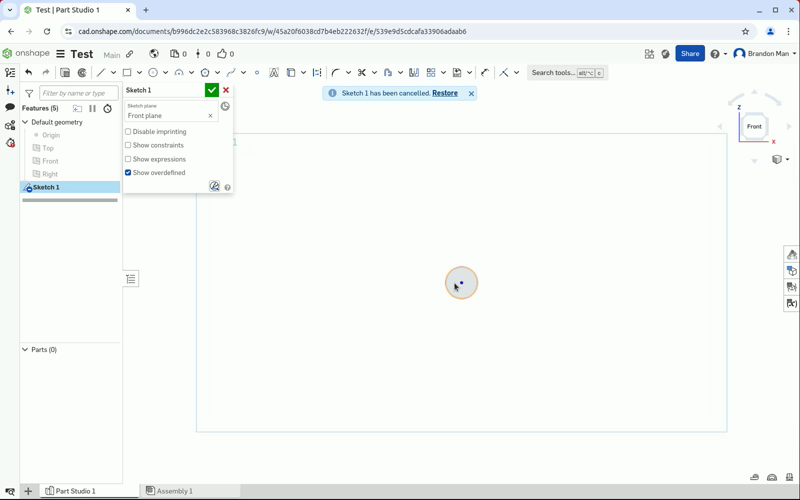
scroll(6)
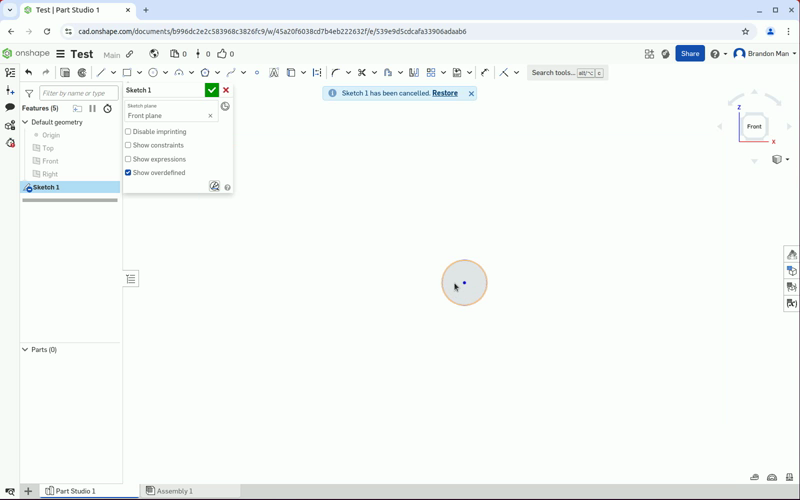
scroll(6)
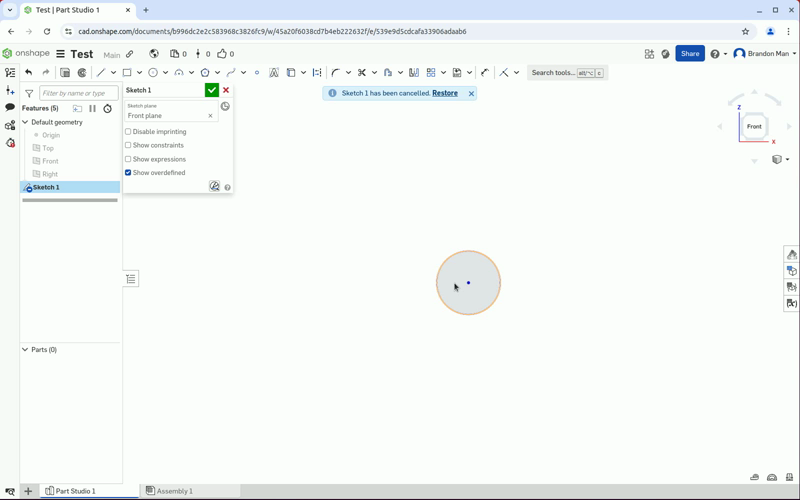
scroll(6)
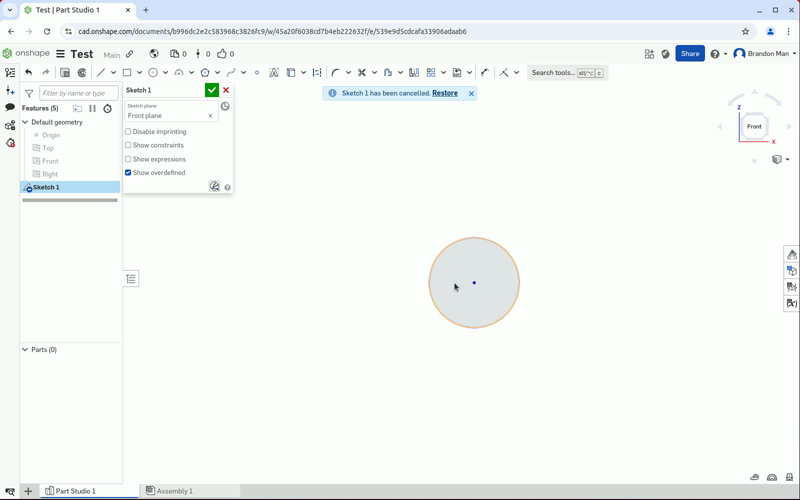
scroll(6)
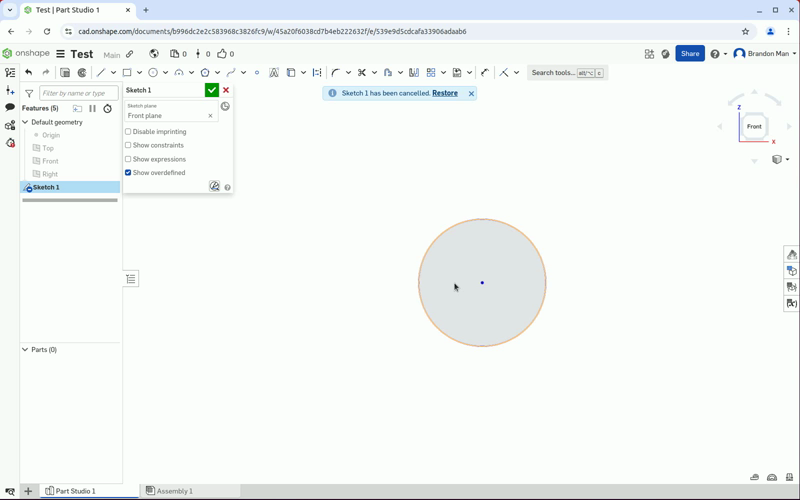
scroll(6)
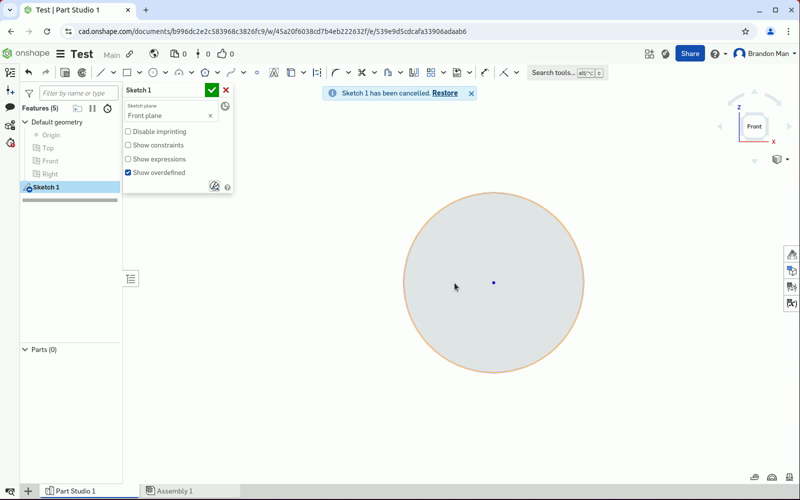
scroll(6)
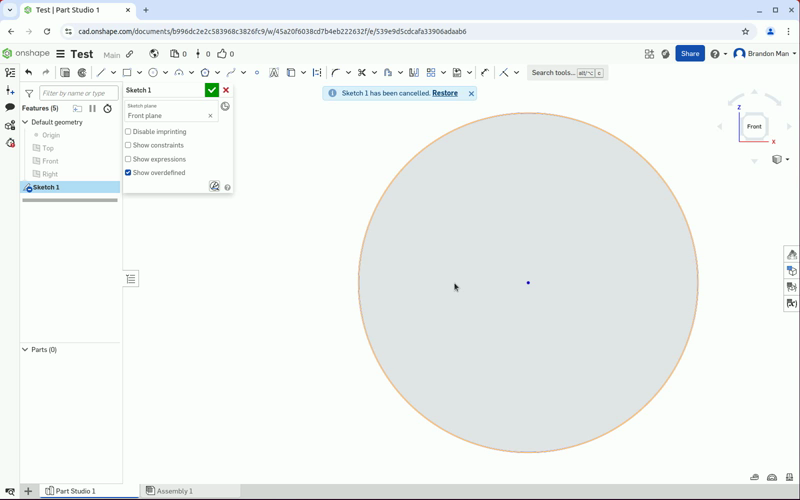
click(454, 282)
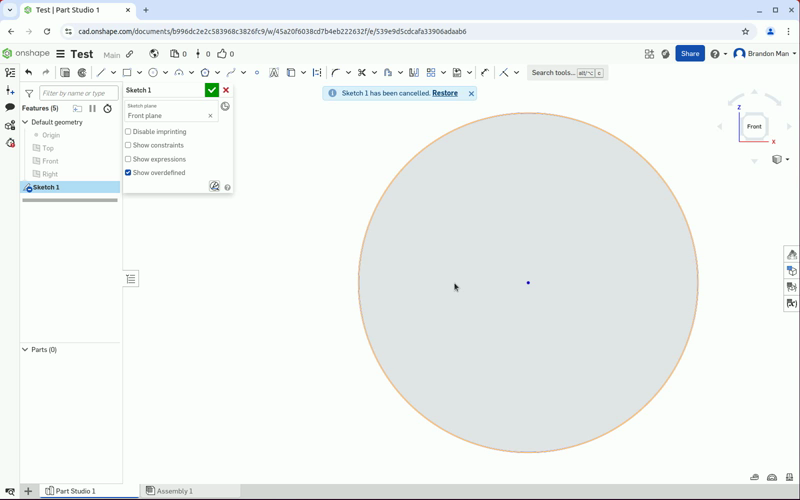
scroll(-6)
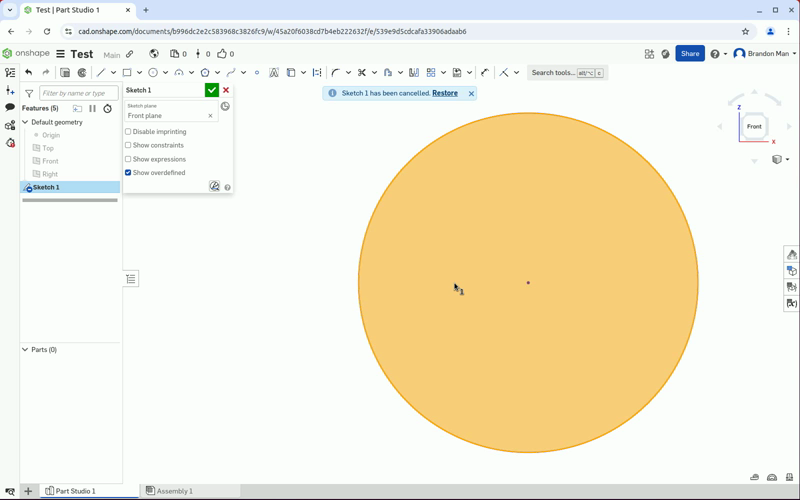
scroll(-6)
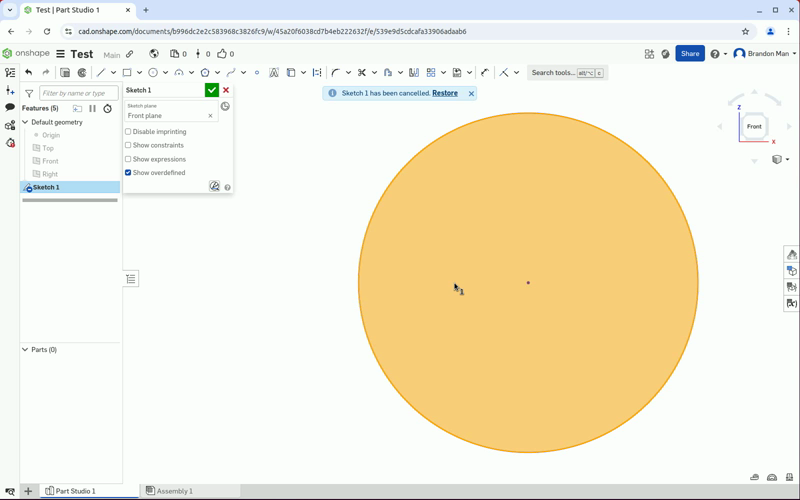
scroll(-6)
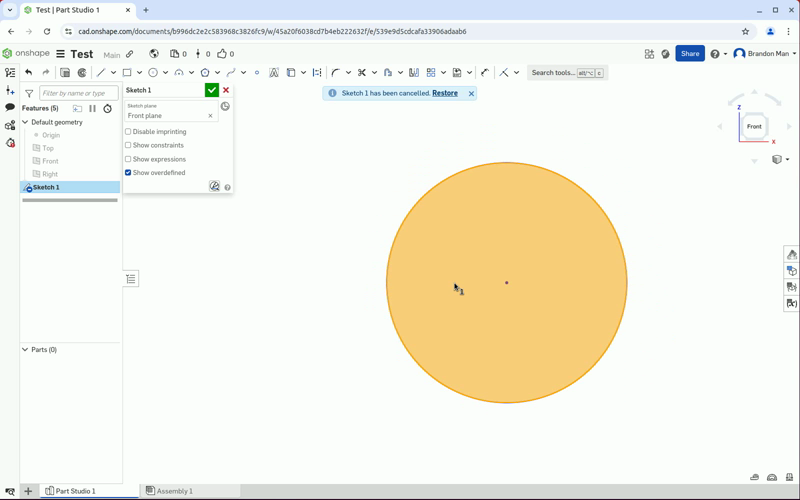
scroll(-6)
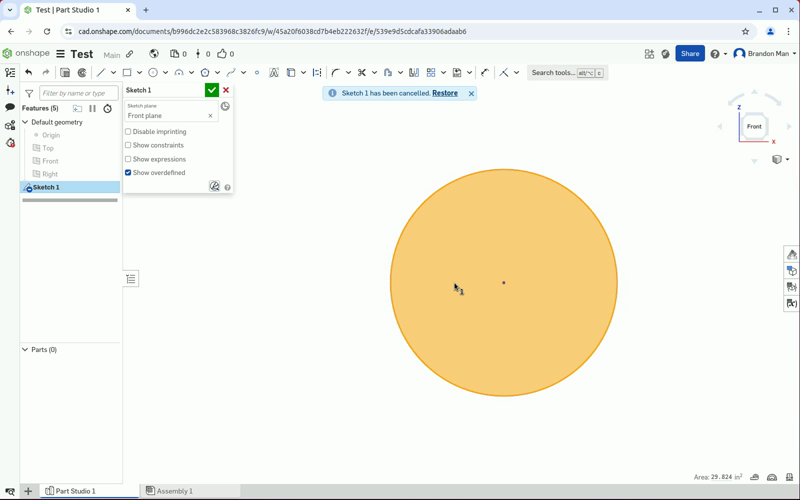
scroll(-6)
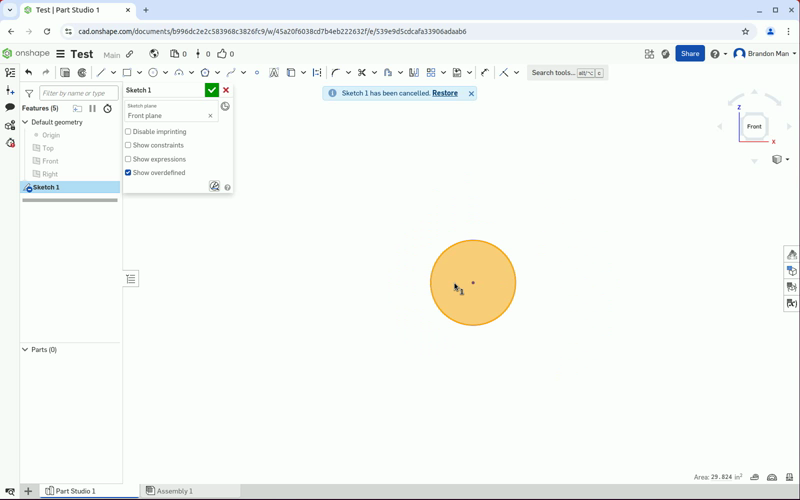
scroll(-6)
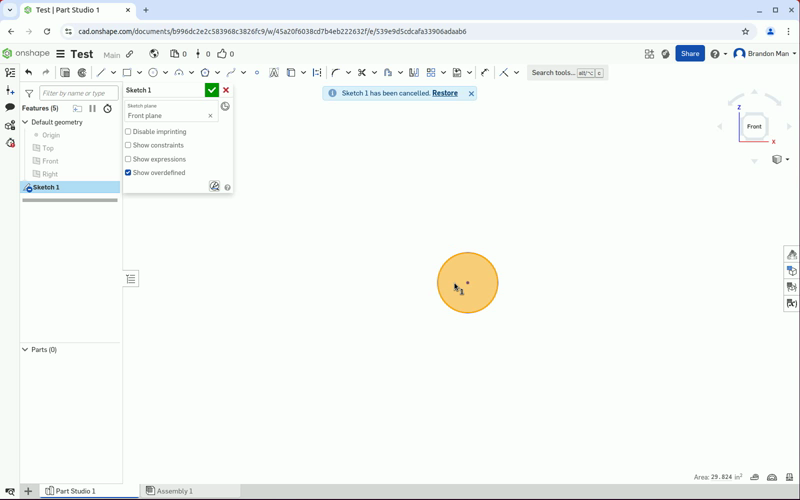
scroll(-6)
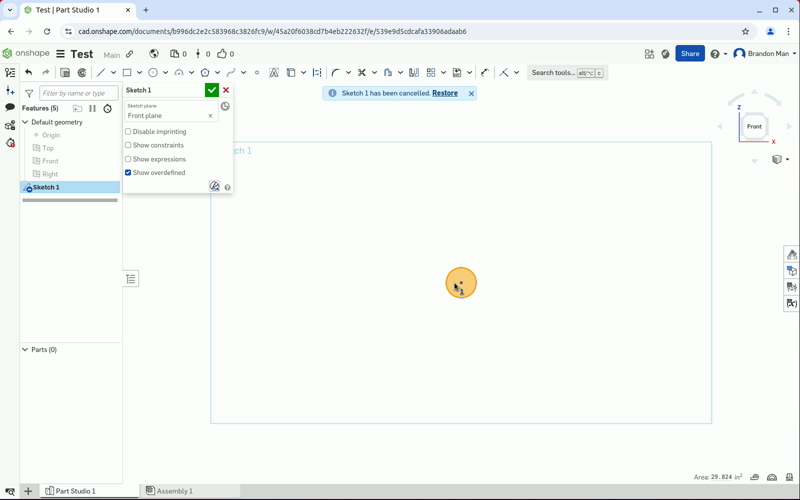
mouse_move(73, 352)
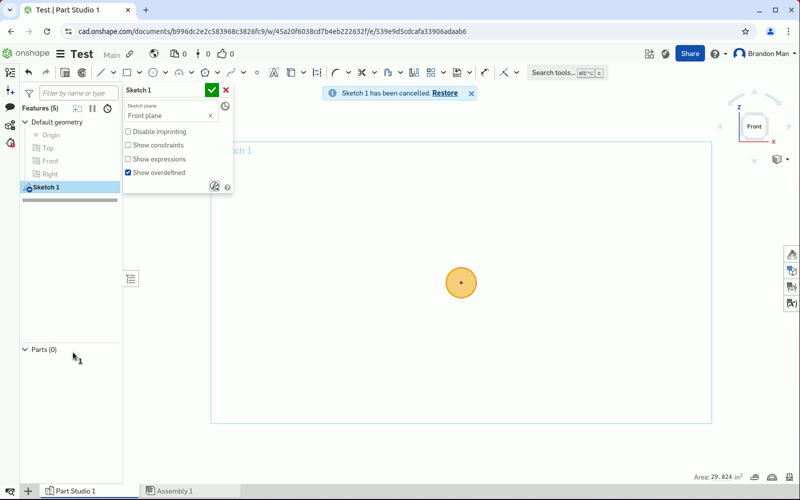
key(shift+y)
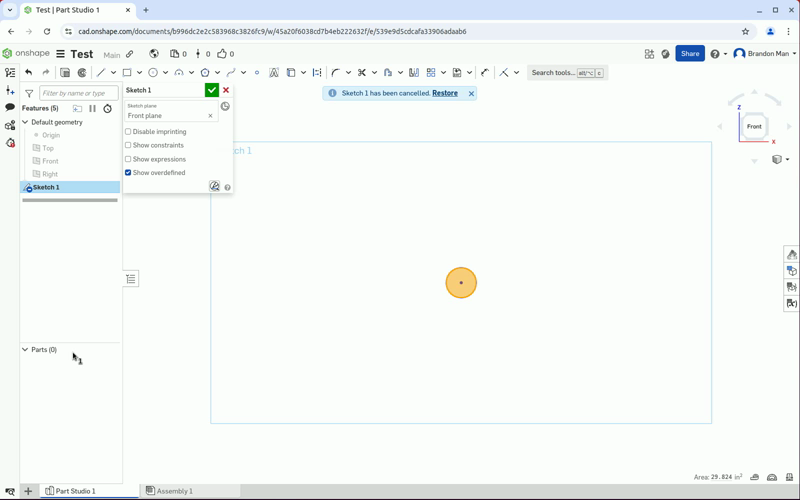
key(shift+e)
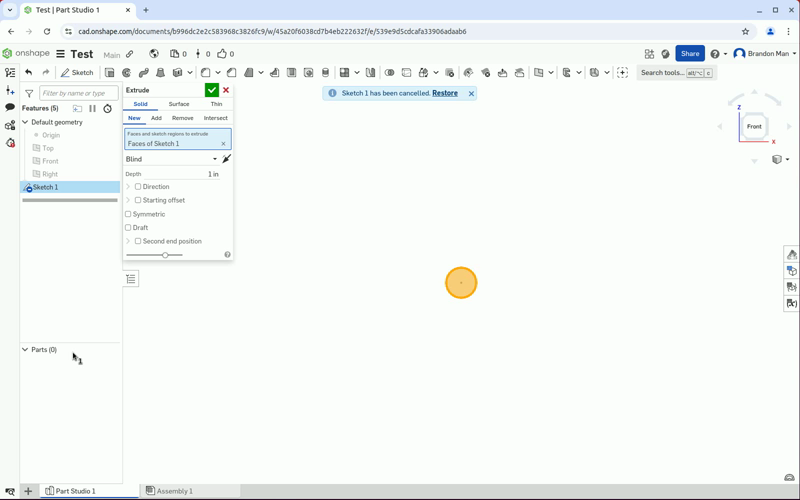
mouse_move(143, 106)
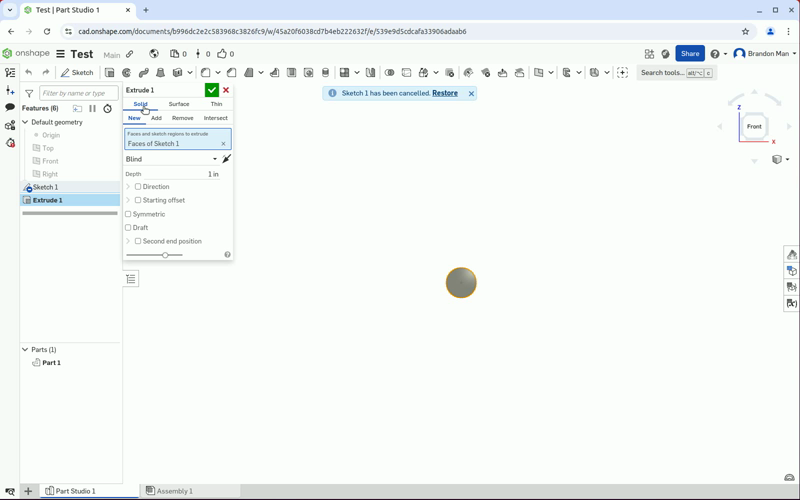
click(143, 106)
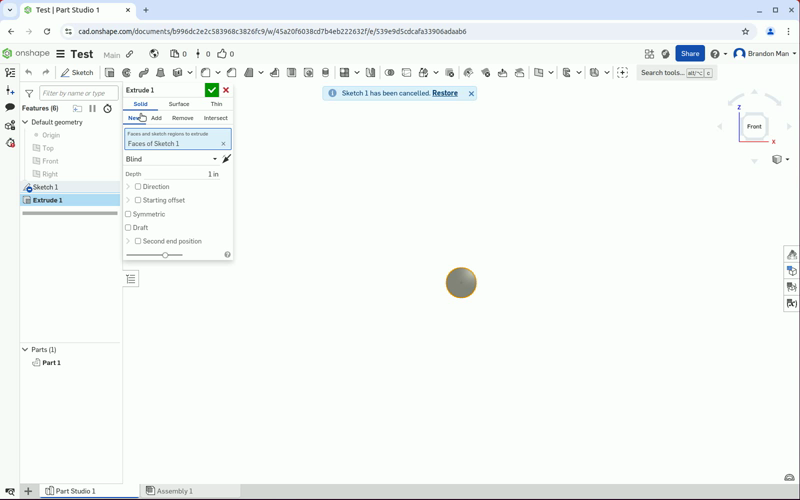
mouse_move(137, 120)
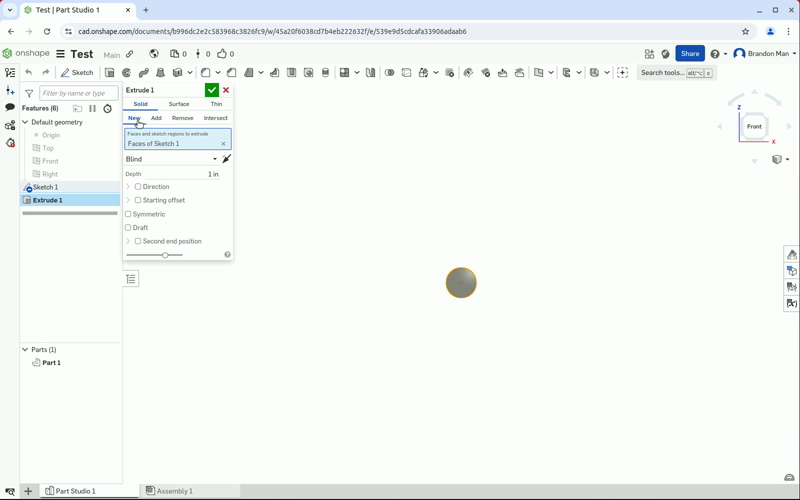
click(137, 120)
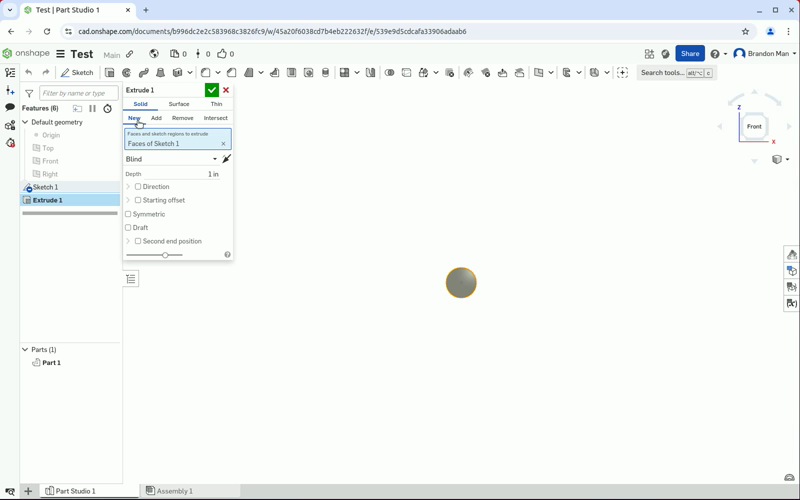
key(tab, 4)
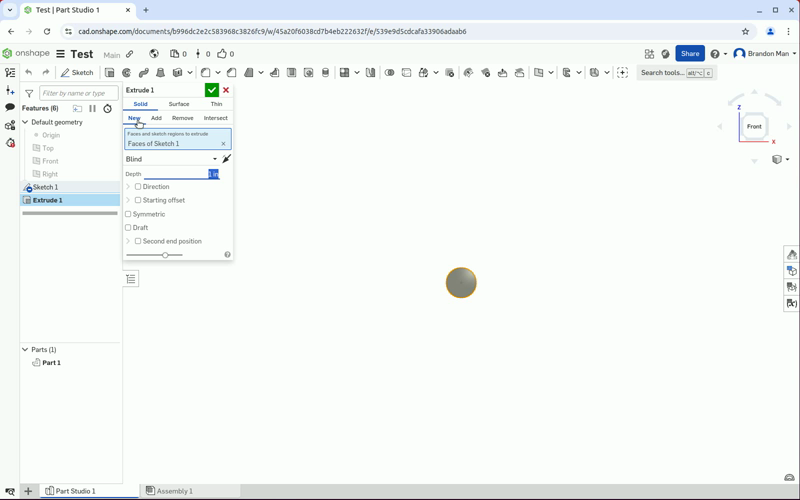
text(23.108)
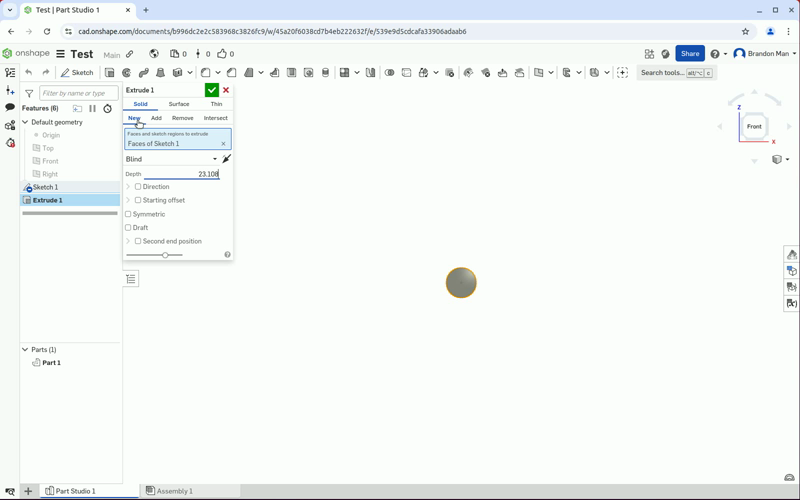
key(enter)
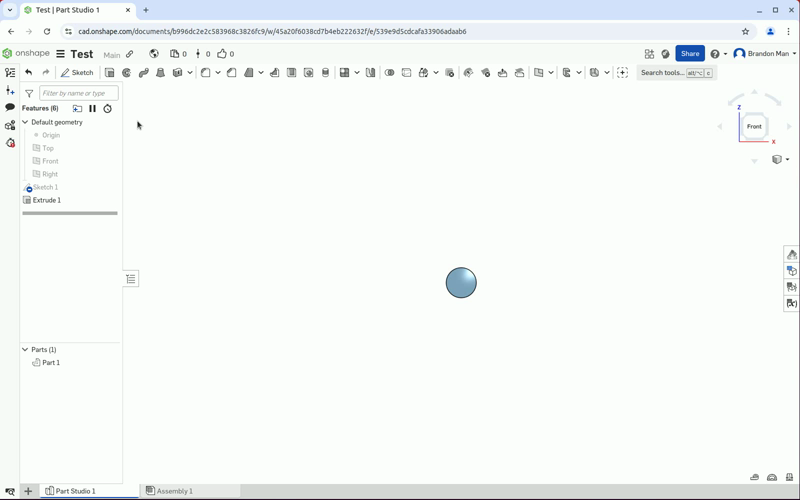
key(shift+h)
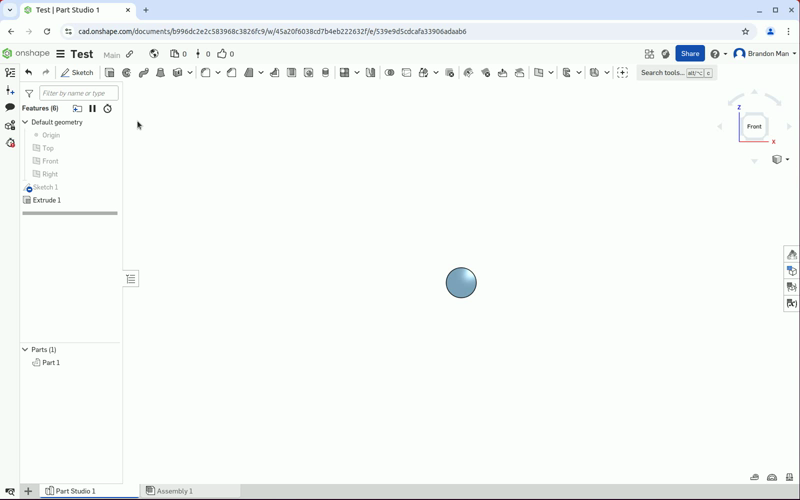
key(shift+h)
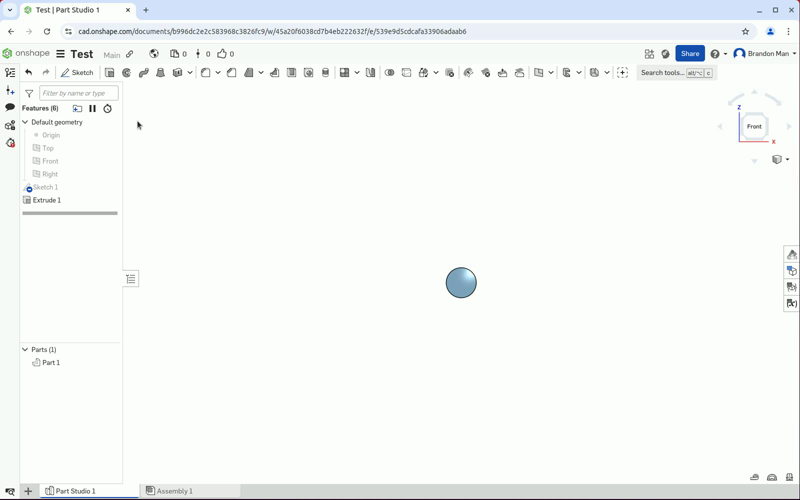
mouse_move(73, 189)
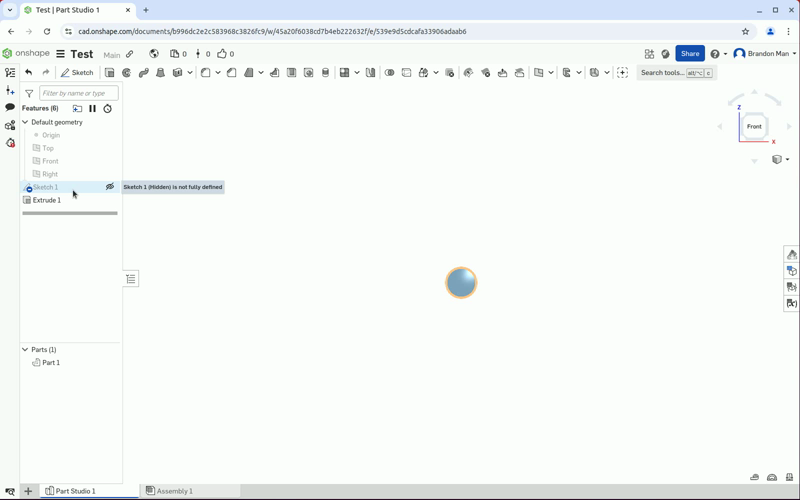
click(73, 189)
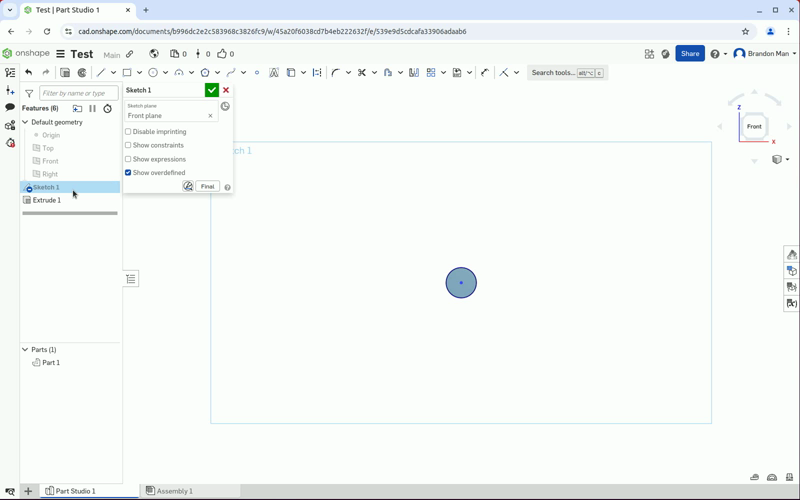
mouse_move(229, 92)
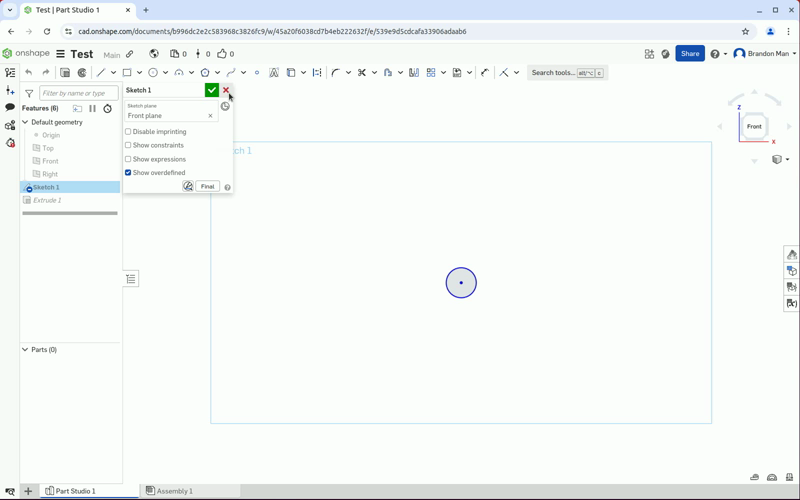
click(229, 92)
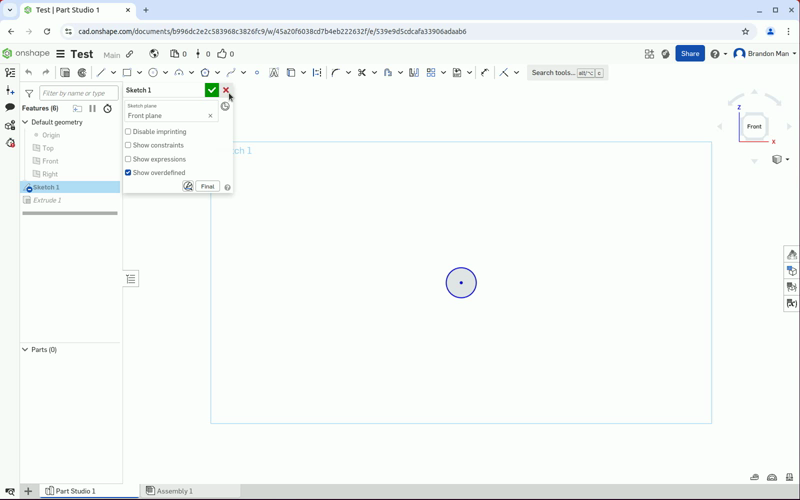
key(shift+s)
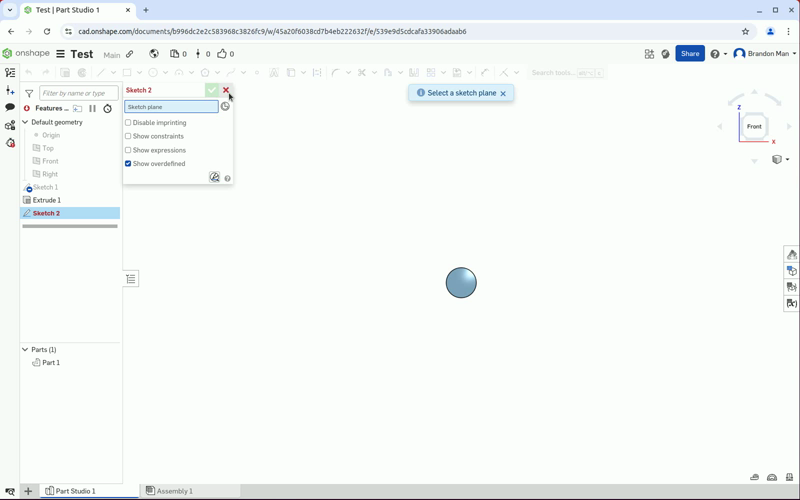
mouse_move(73, 163)
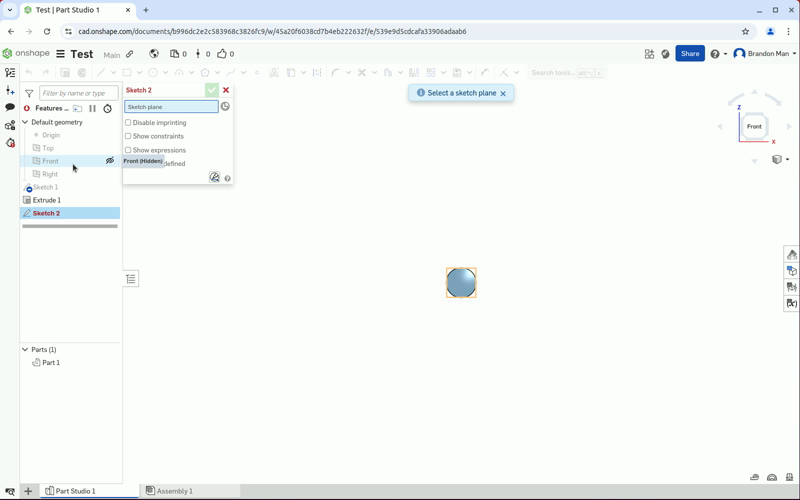
click(73, 163)
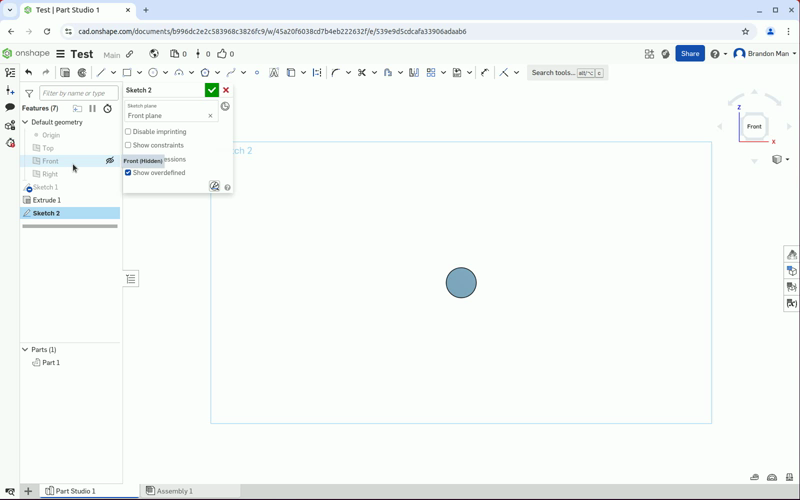
mouse_move(73, 352)
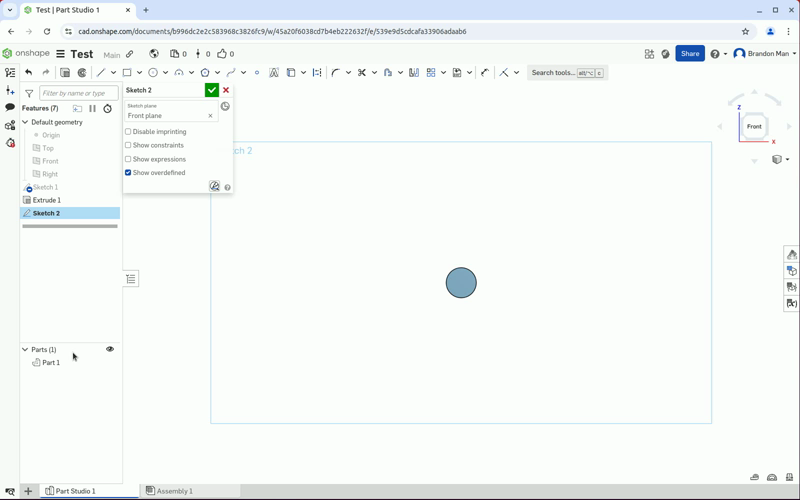
key(y)
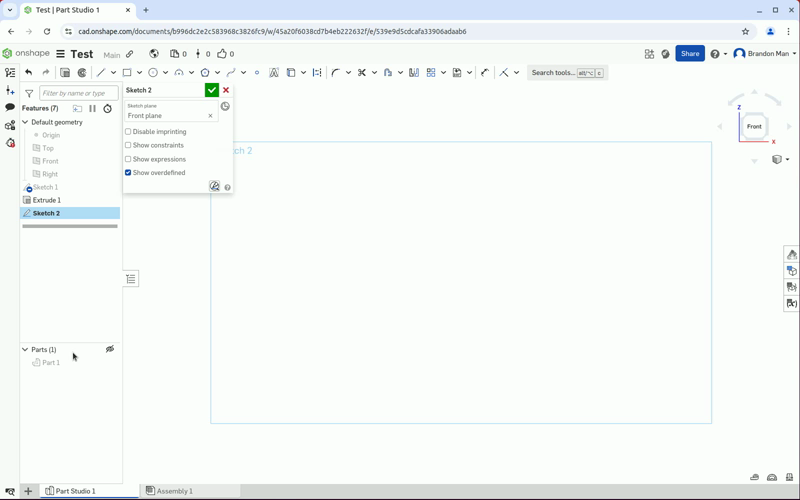
key(c)
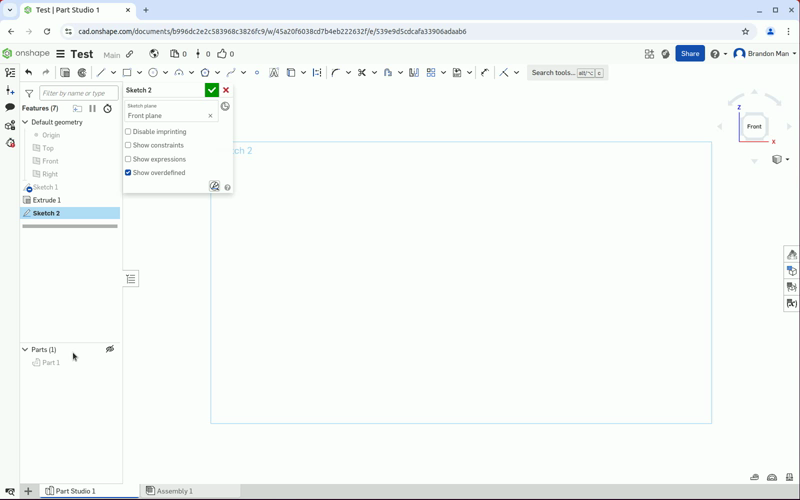
key_down(shift)
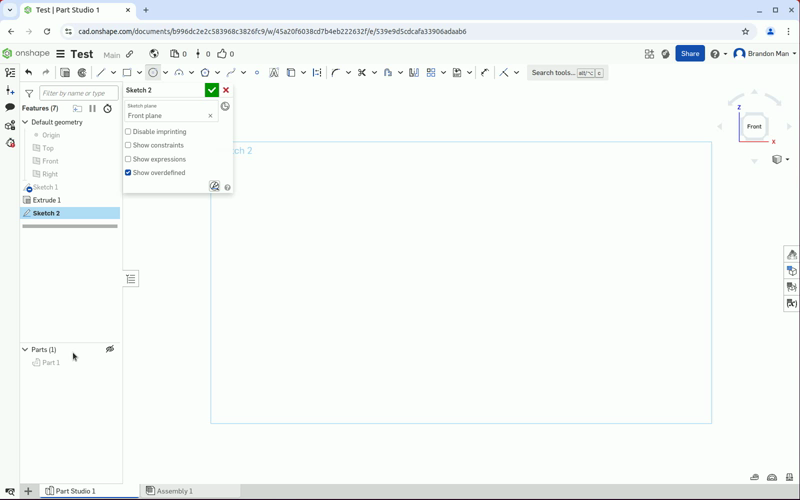
mouse_move(461, 282)
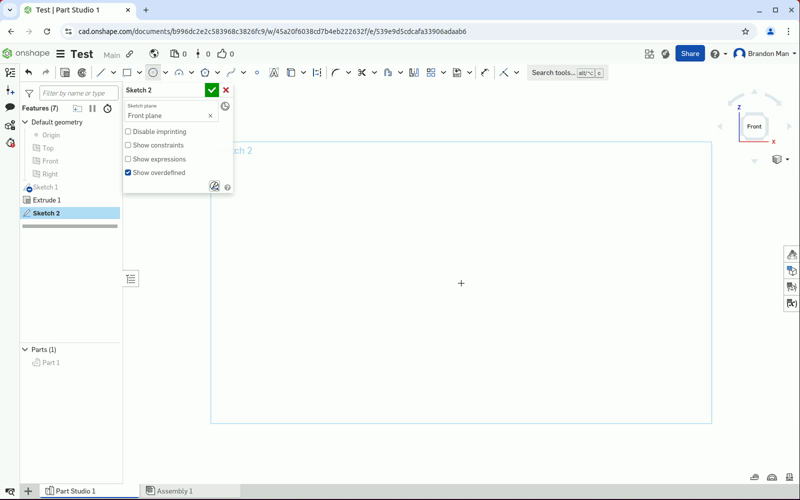
click(461, 282)
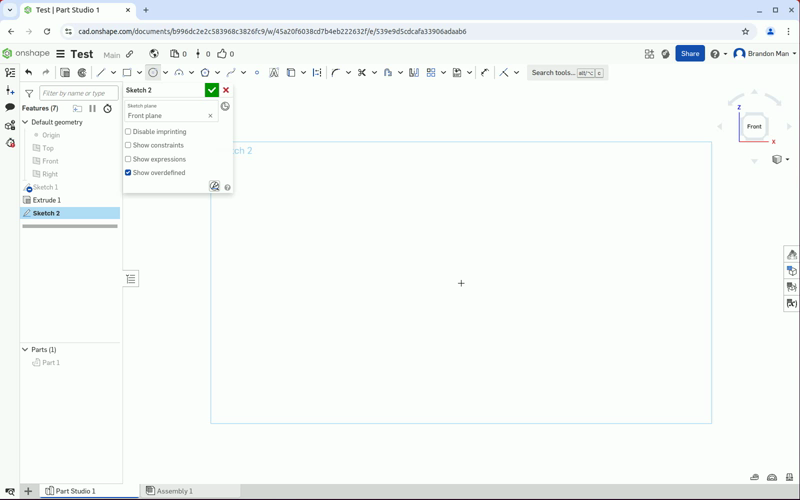
key_up(shift)
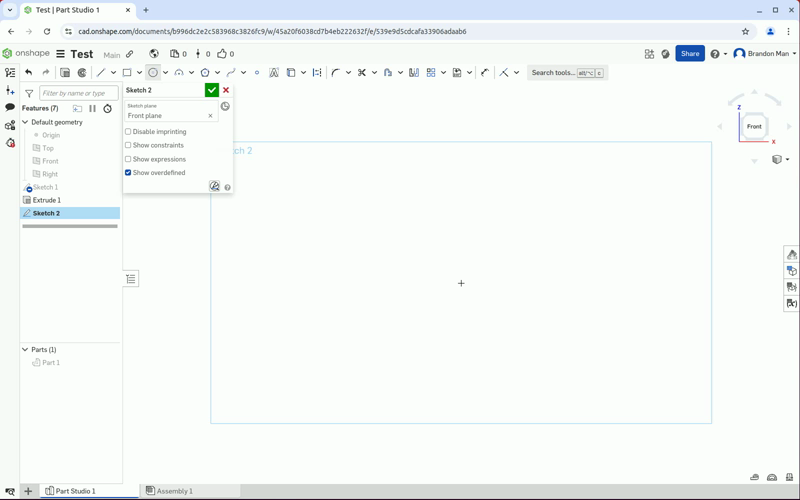
mouse_move(486, 282)
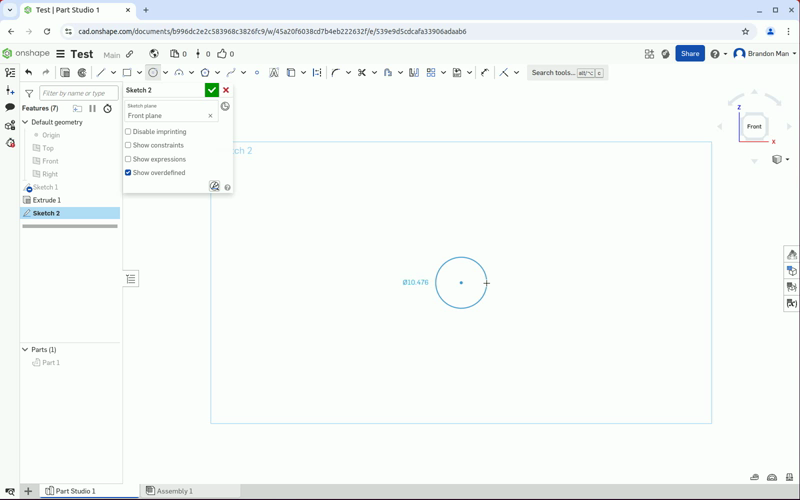
click(486, 282)
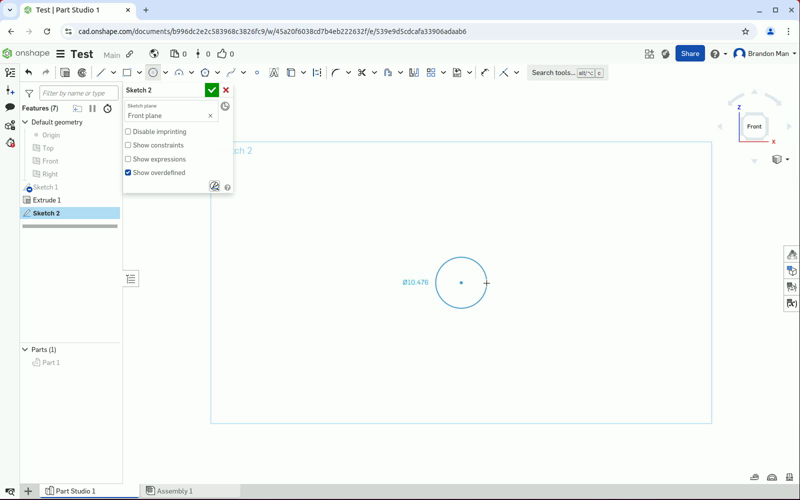
key(esc)
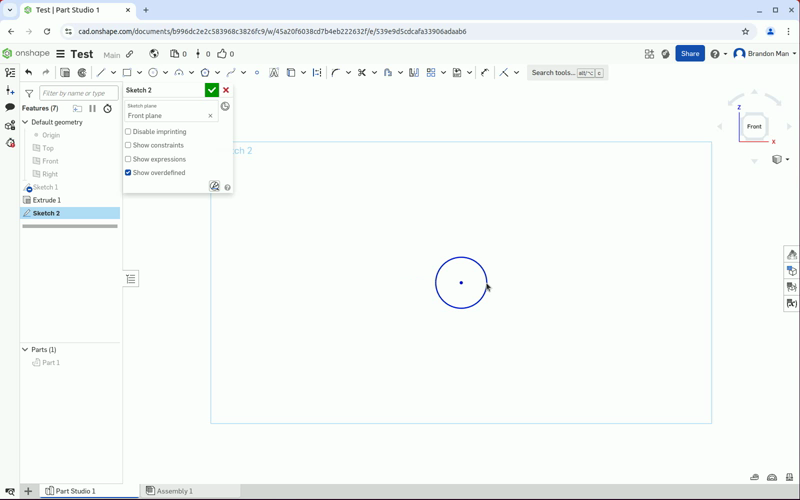
key(c)
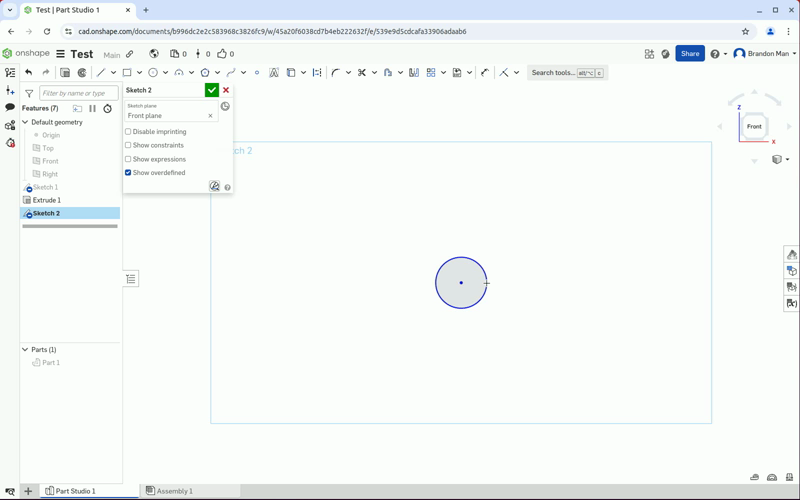
key_down(shift)
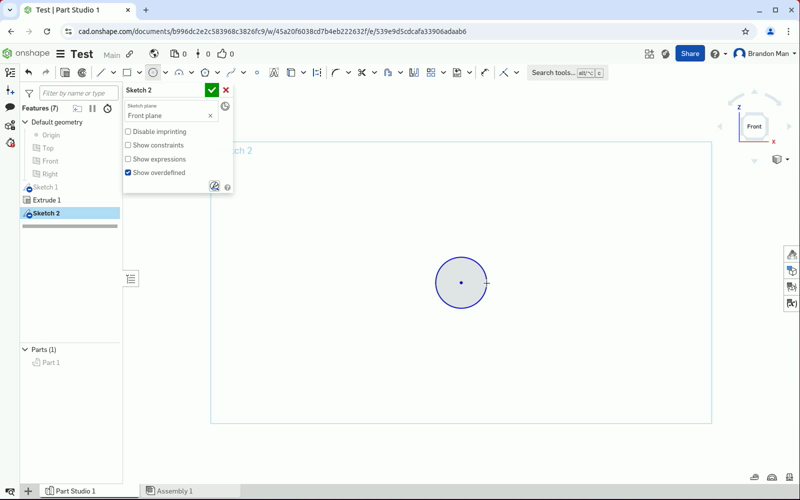
mouse_move(461, 282)
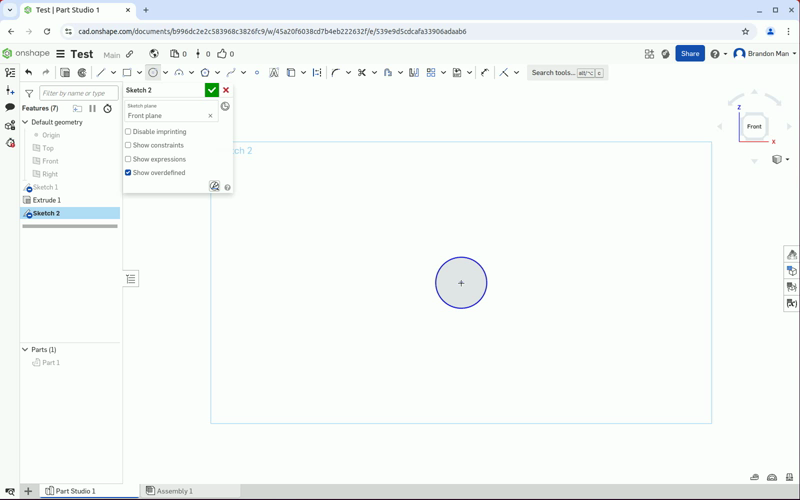
click(461, 282)
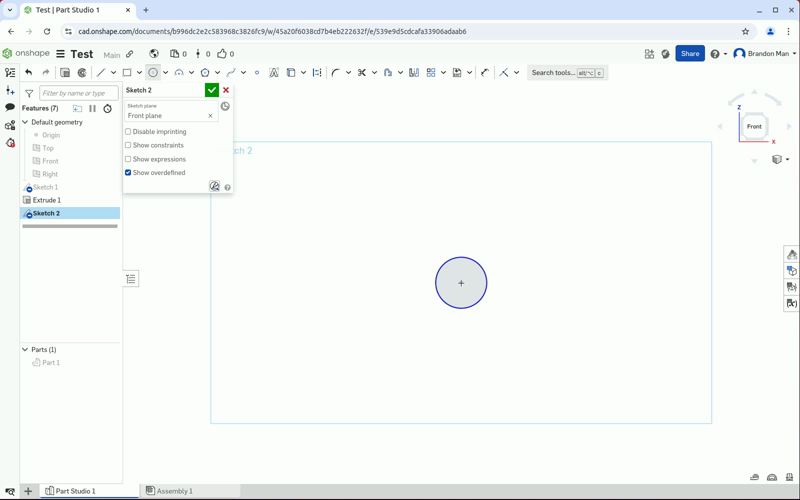
key_up(shift)
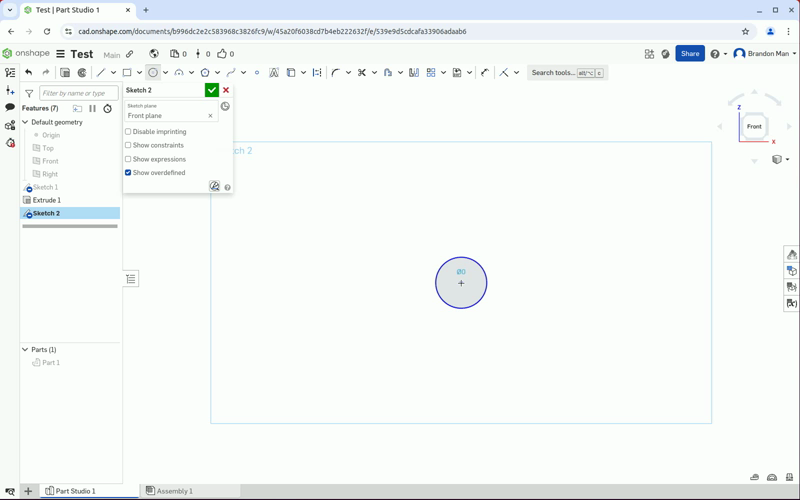
mouse_move(475, 282)
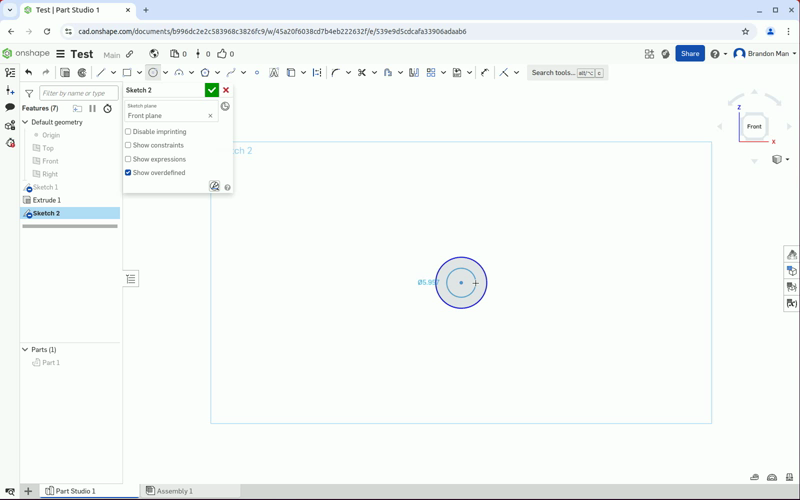
click(475, 282)
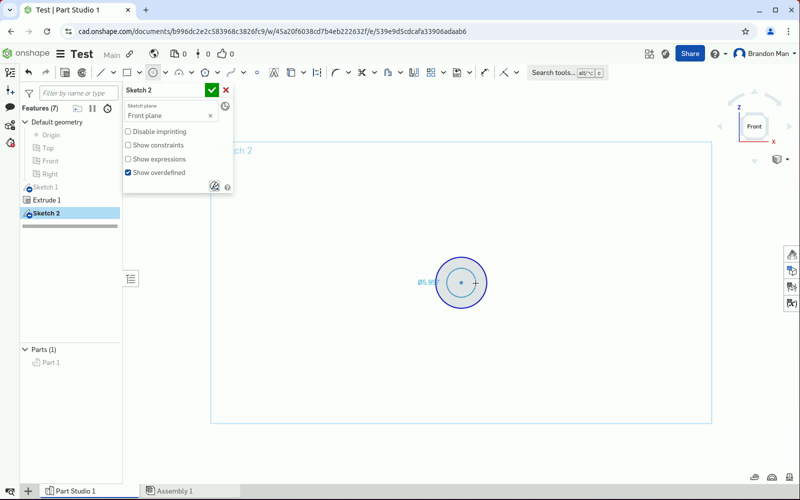
key(esc)
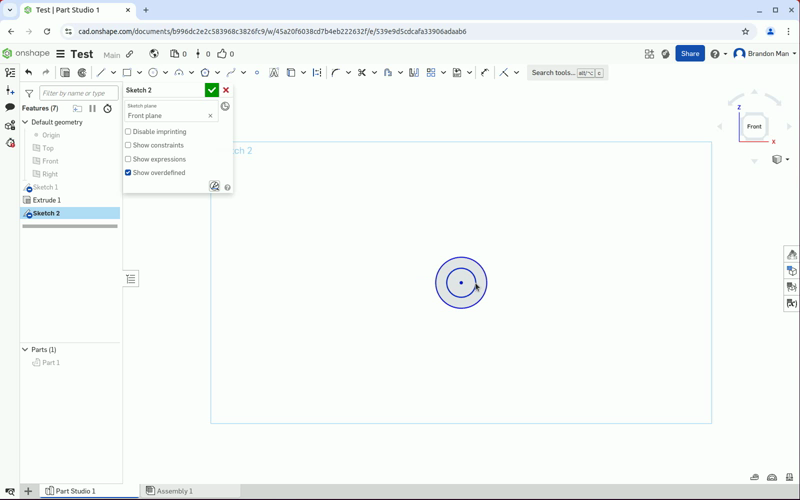
mouse_move(440, 282)
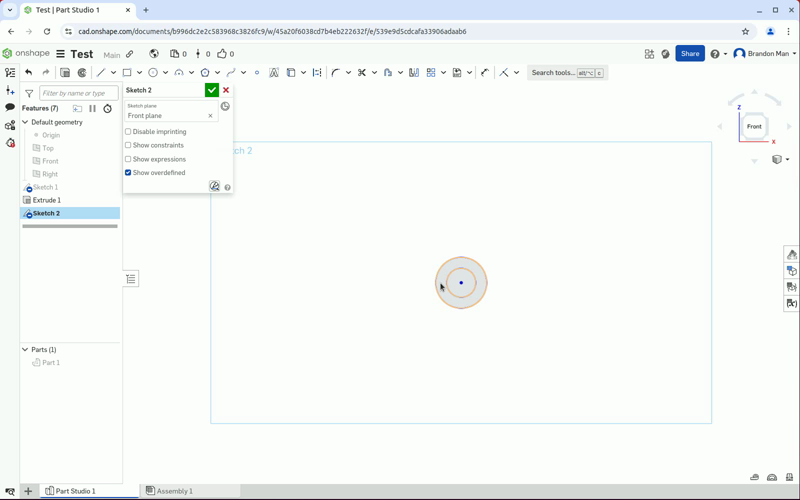
scroll(6)
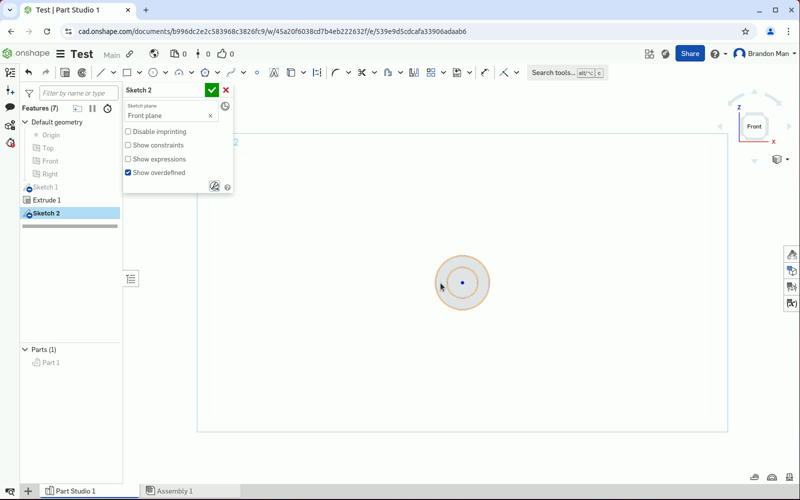
scroll(6)
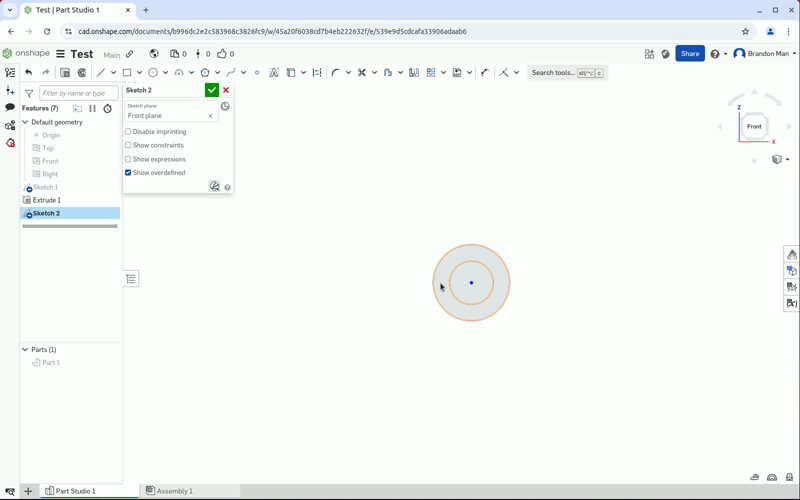
scroll(6)
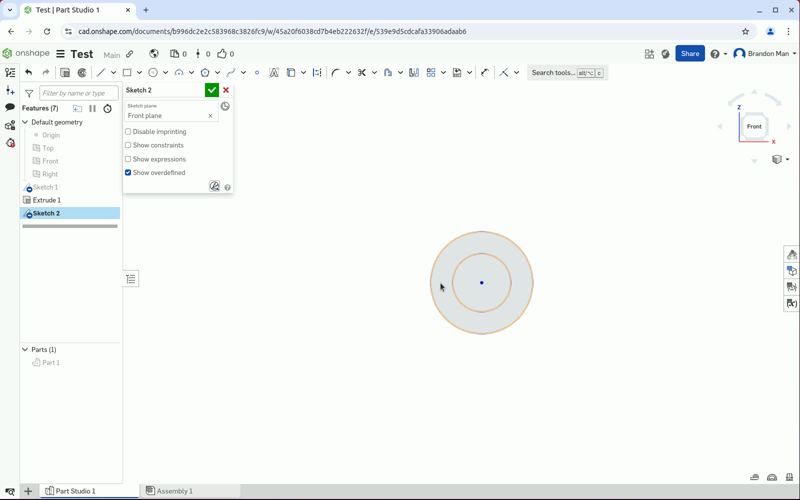
scroll(6)
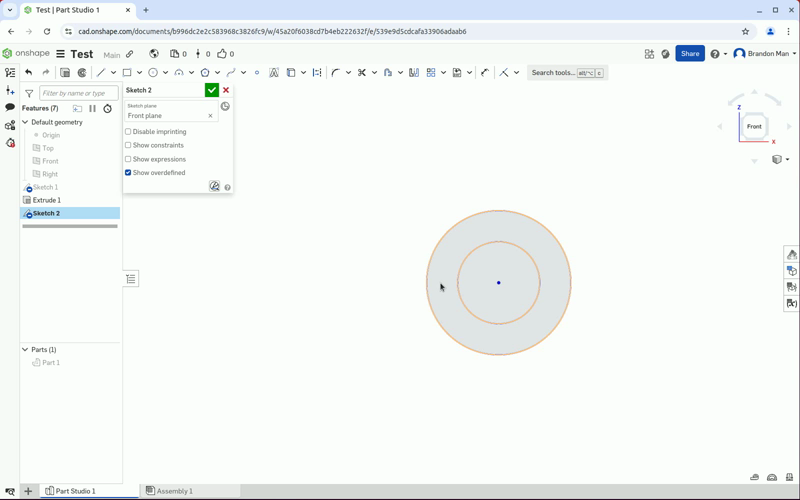
scroll(6)
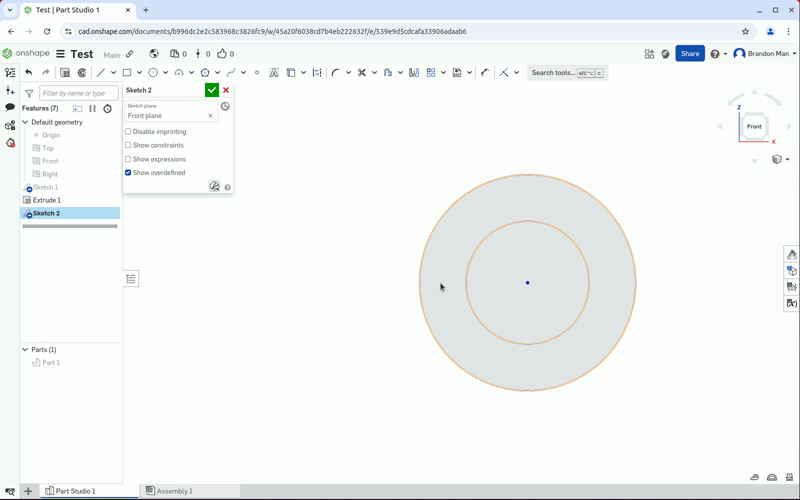
scroll(6)
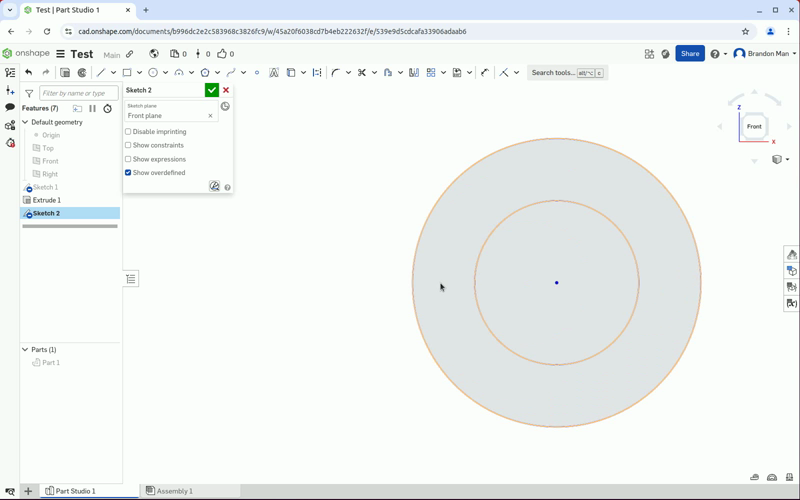
scroll(6)
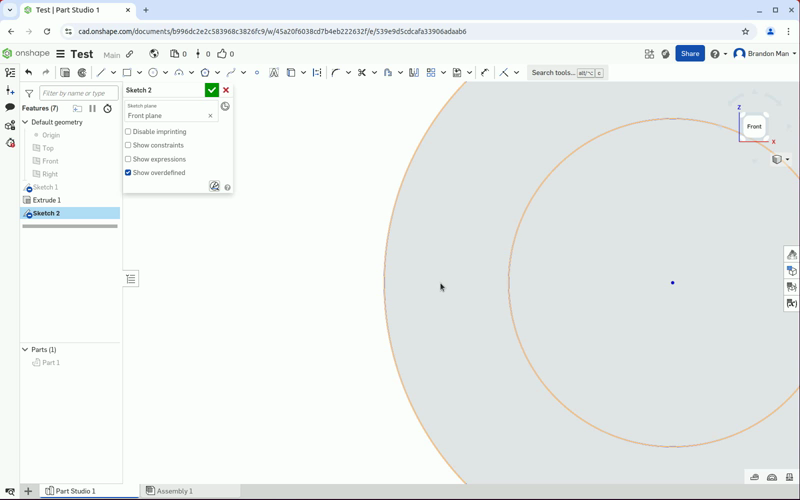
click(440, 282)
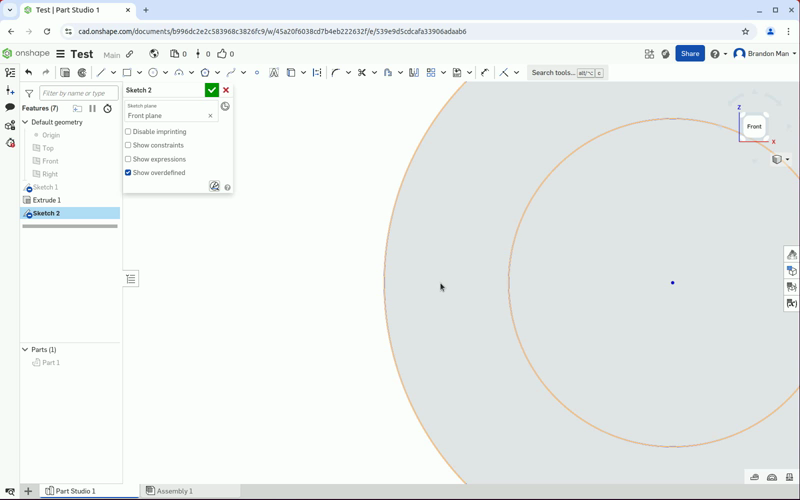
scroll(-6)
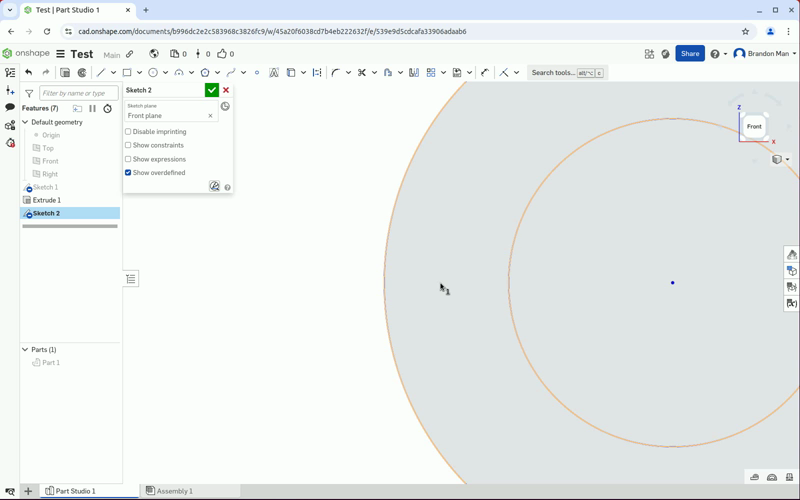
scroll(-6)
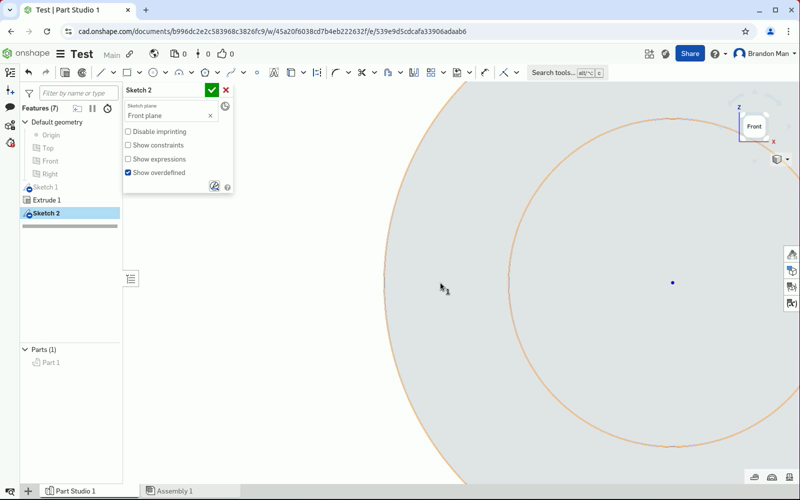
scroll(-6)
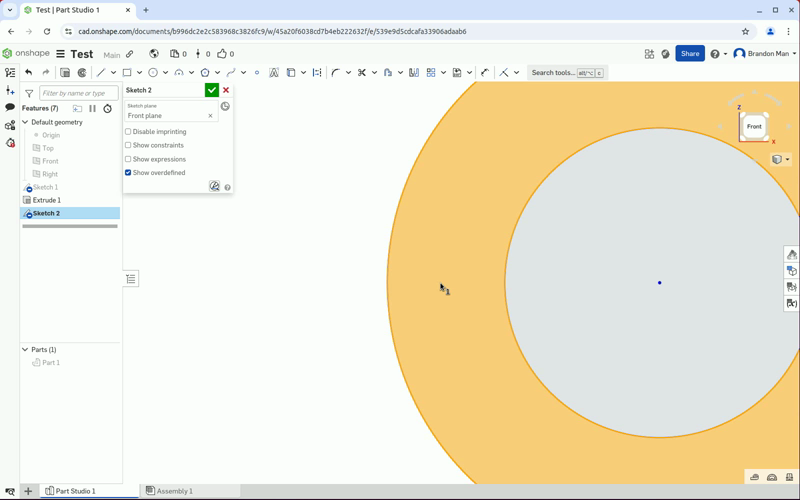
scroll(-6)
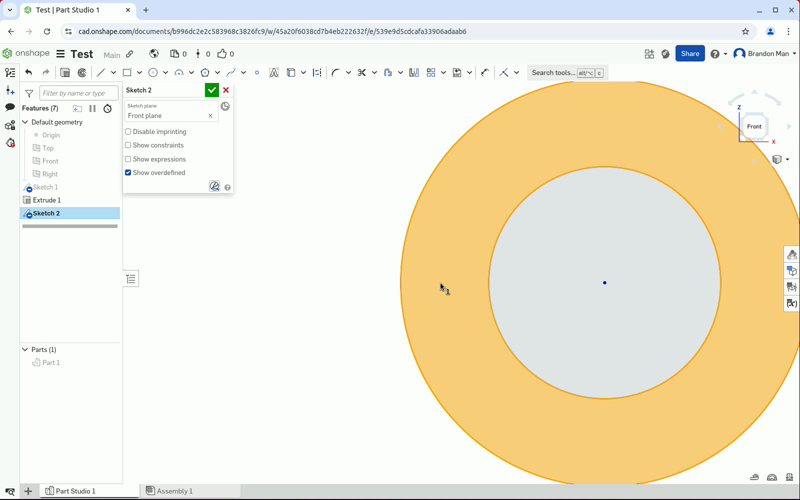
scroll(-6)
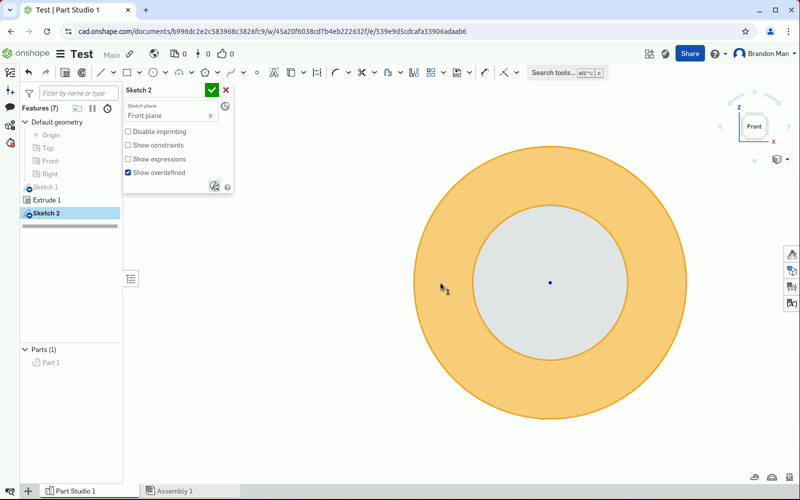
scroll(-6)
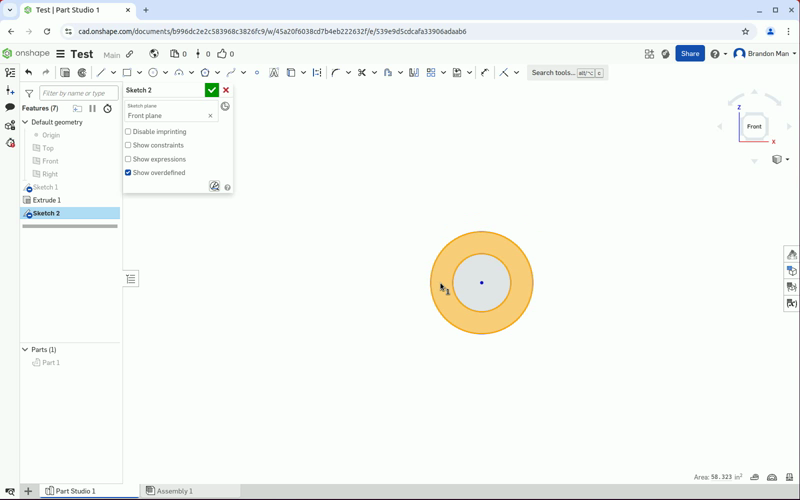
scroll(-6)
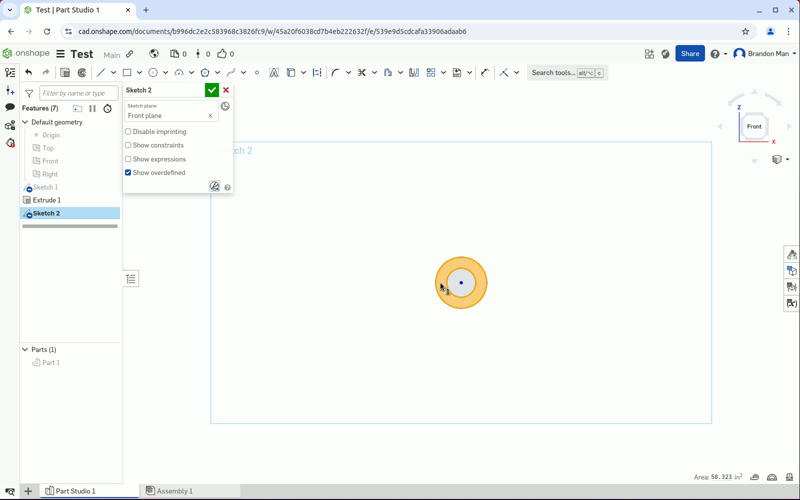
mouse_move(73, 352)
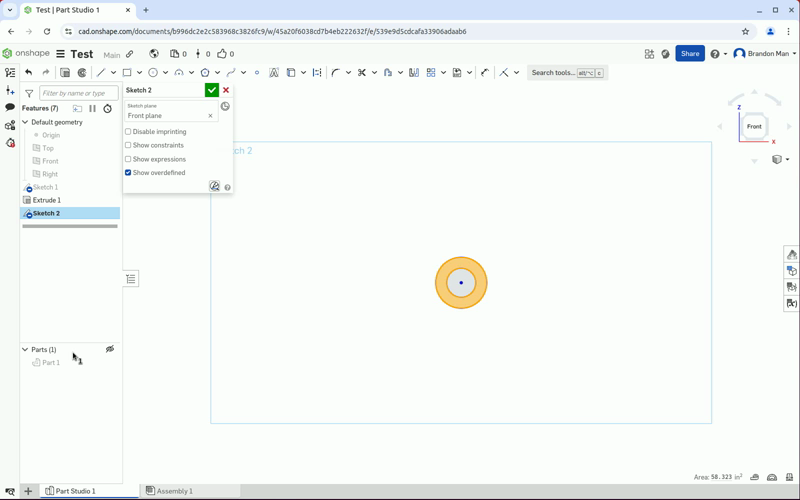
key(shift+y)
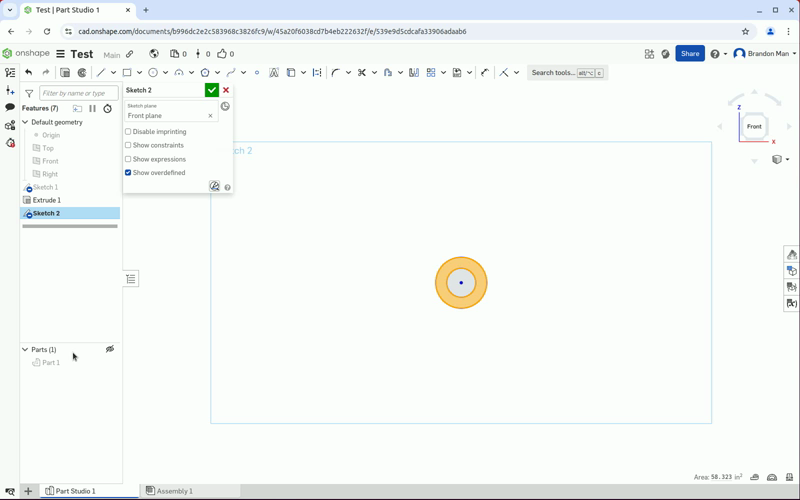
key(shift+e)
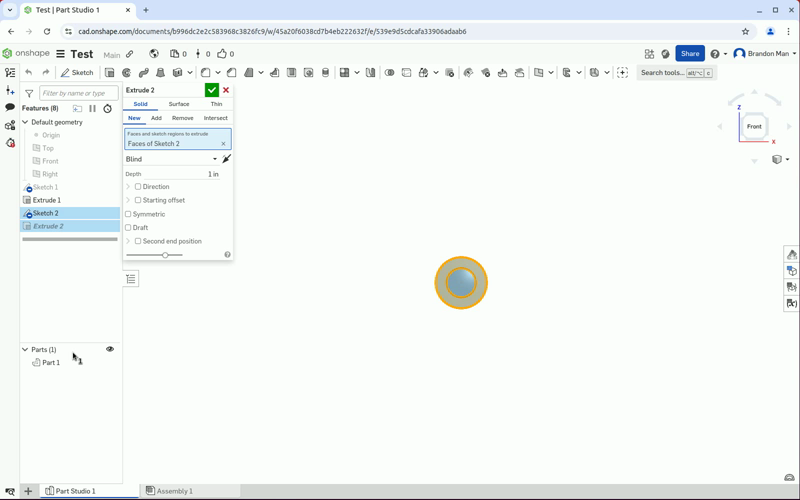
mouse_move(143, 106)
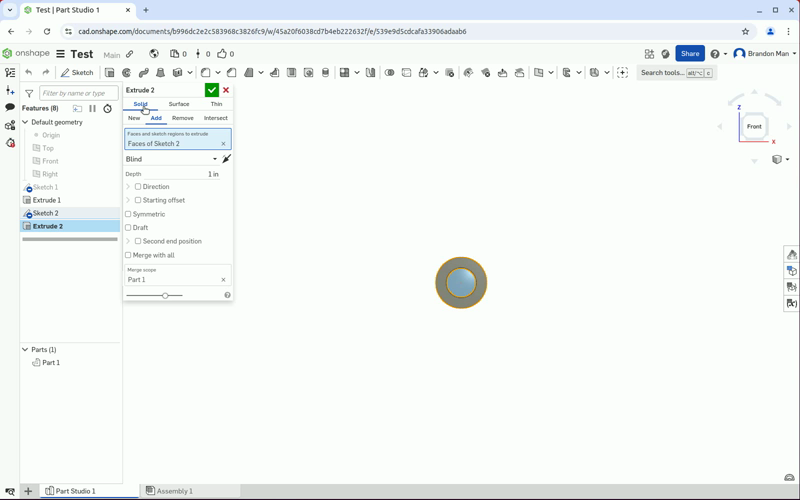
click(143, 106)
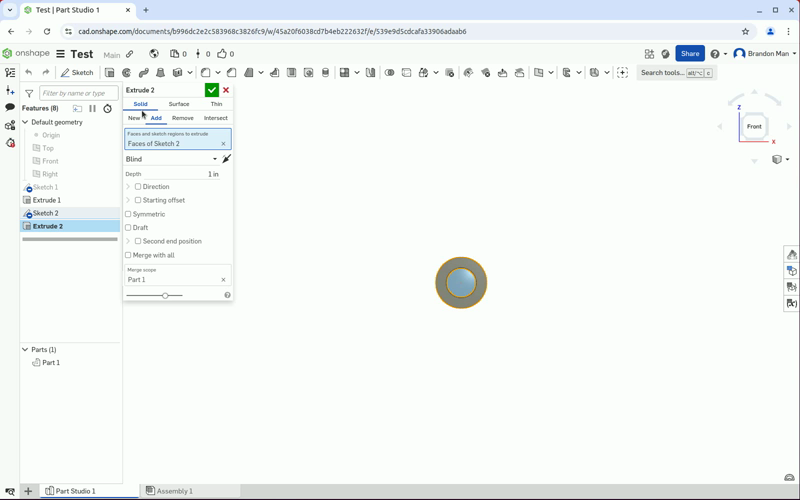
mouse_move(137, 120)
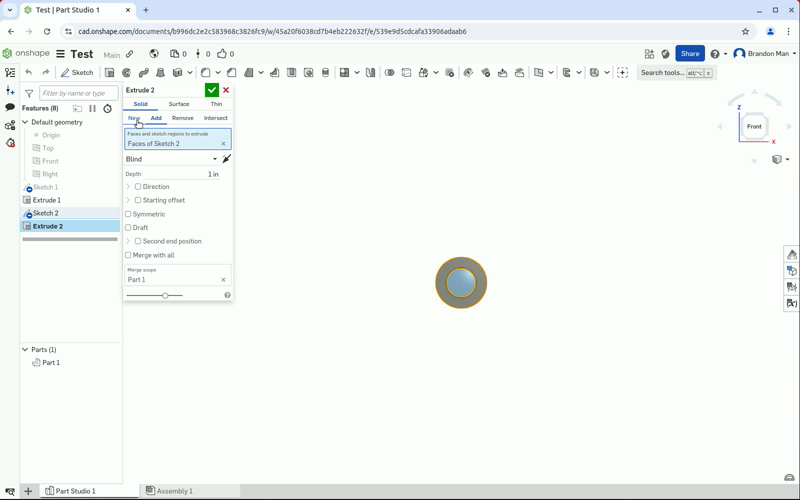
click(137, 120)
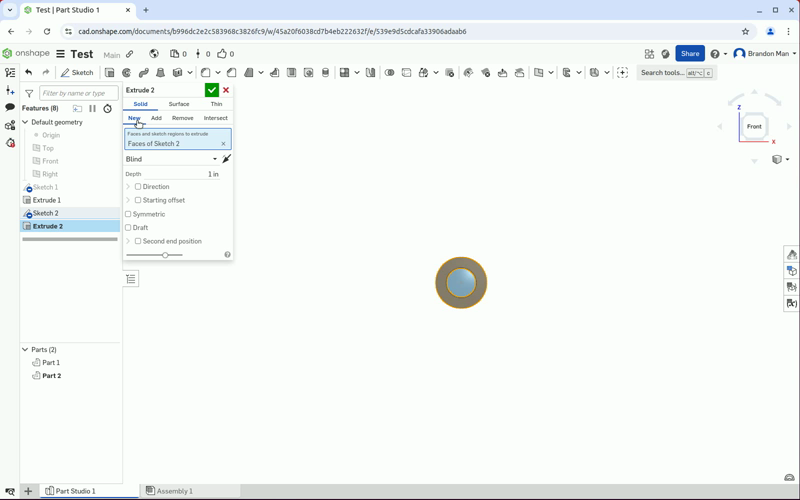
key(tab, 4)
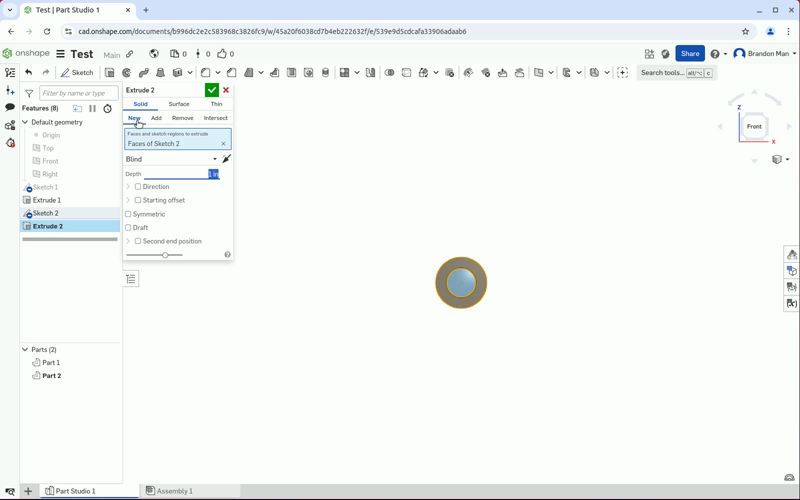
text(4.333)
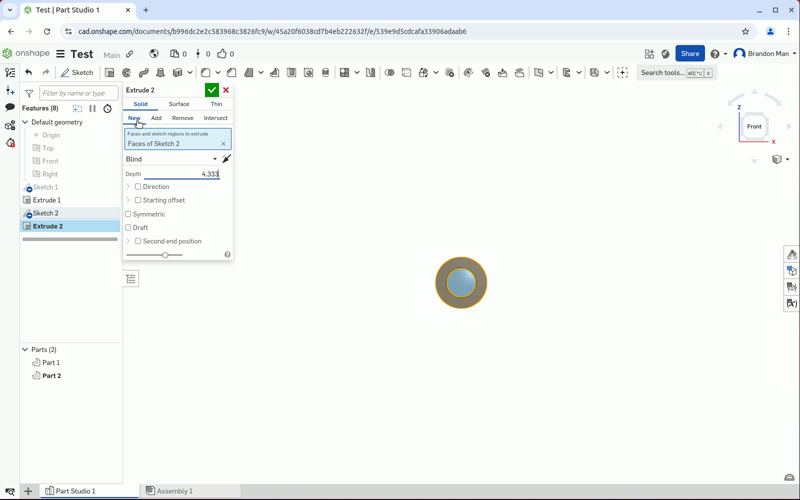
key(enter)
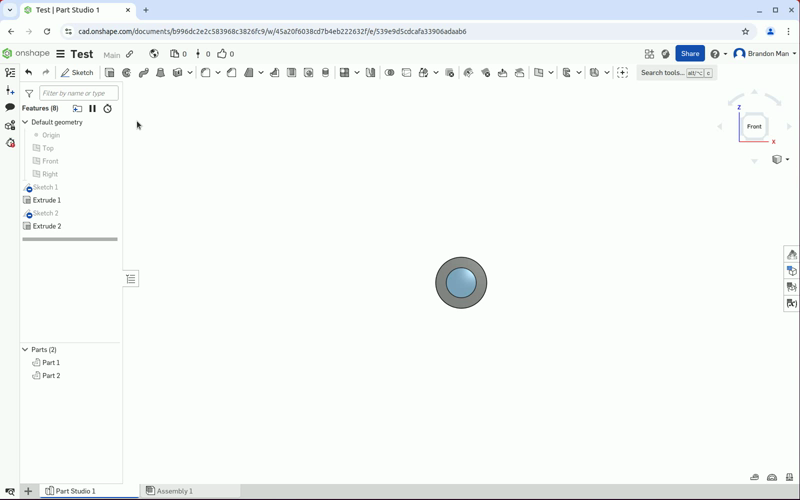
key(shift+h)
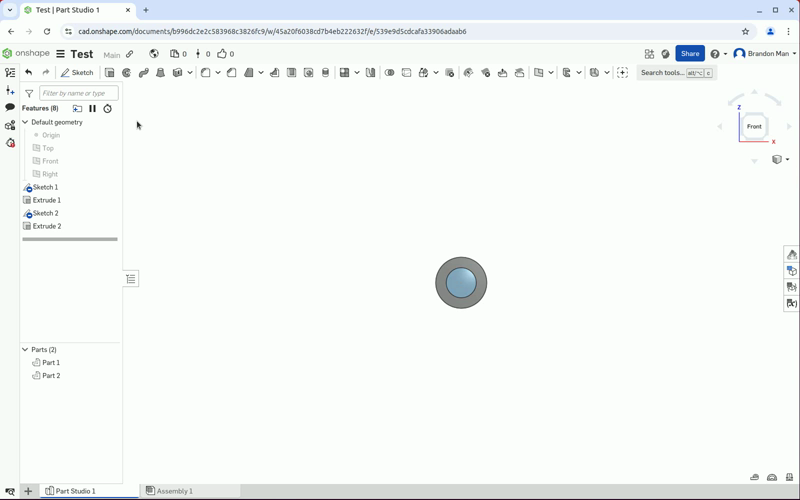
key(shift+h)
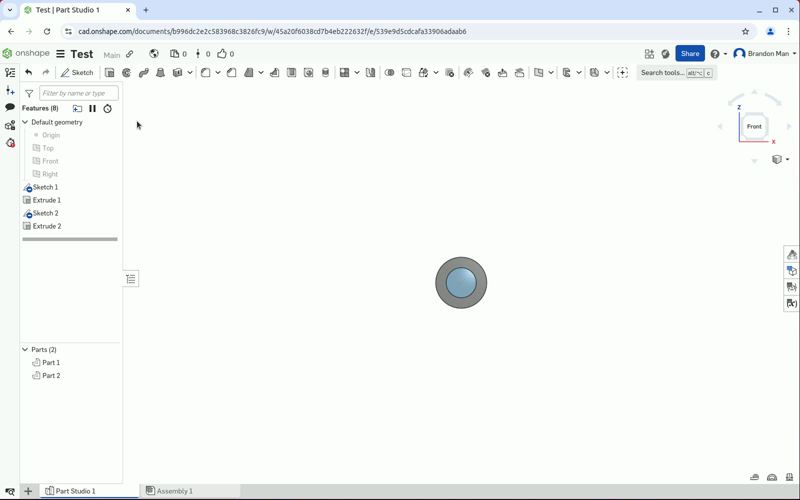
key(shift+7)
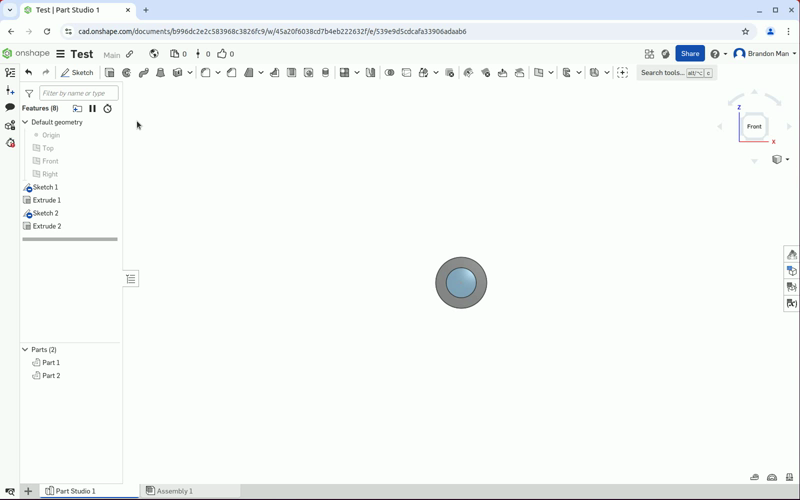
key(left, 2)
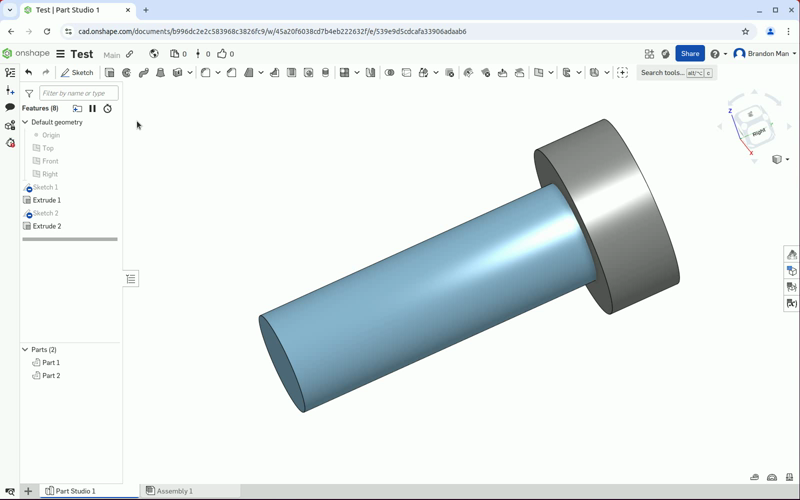
key(down, 2)
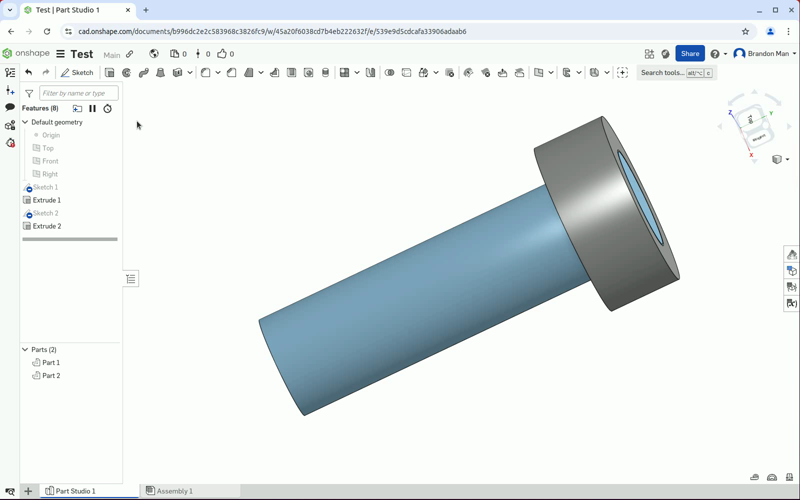
key(up, 2)
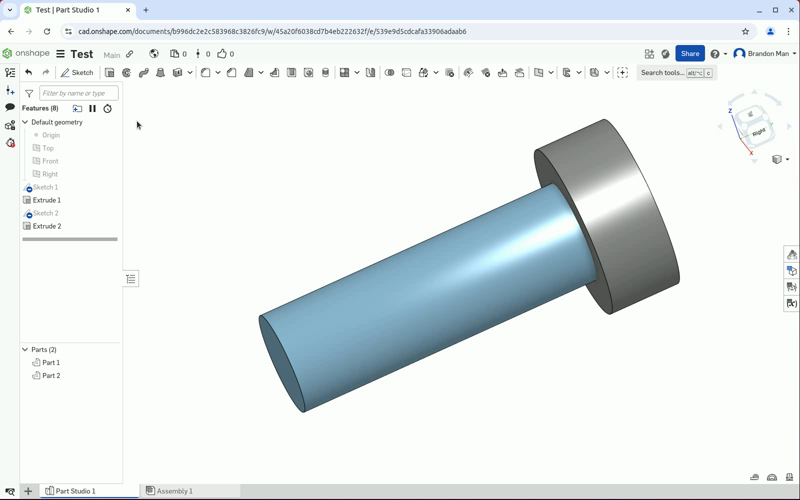
key(right, 2)
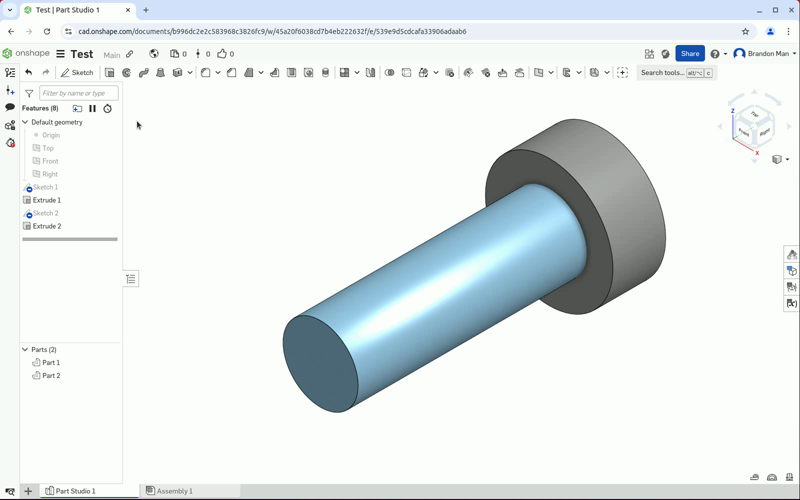
mouse_move(73, 189)
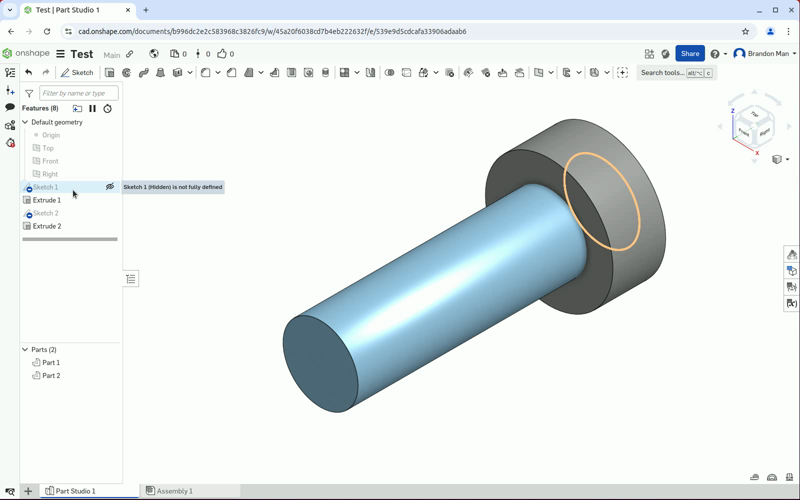
click(73, 189)